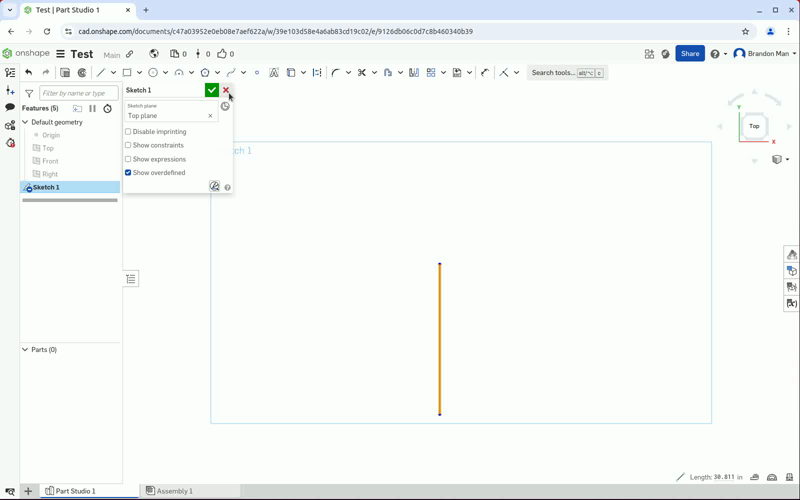
key(shift+h)
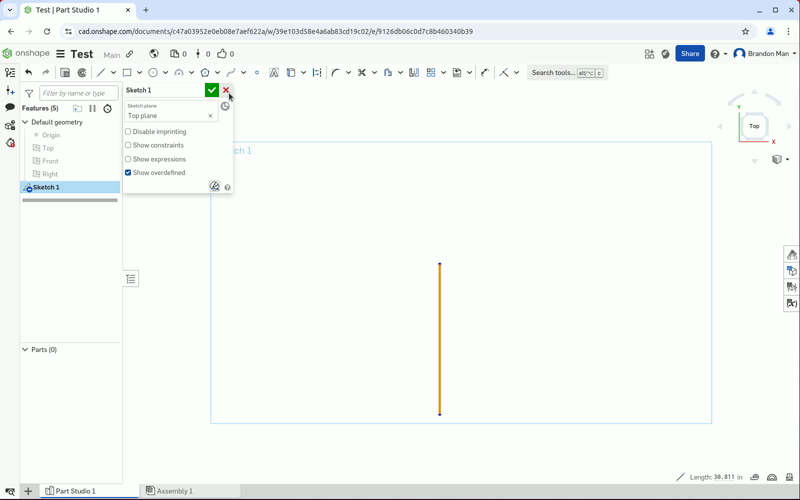
key(shift+s)
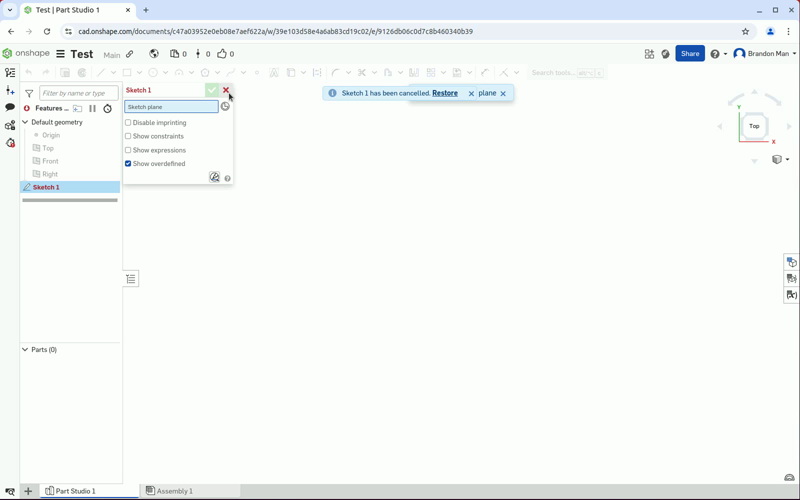
mouse_move(73, 150)
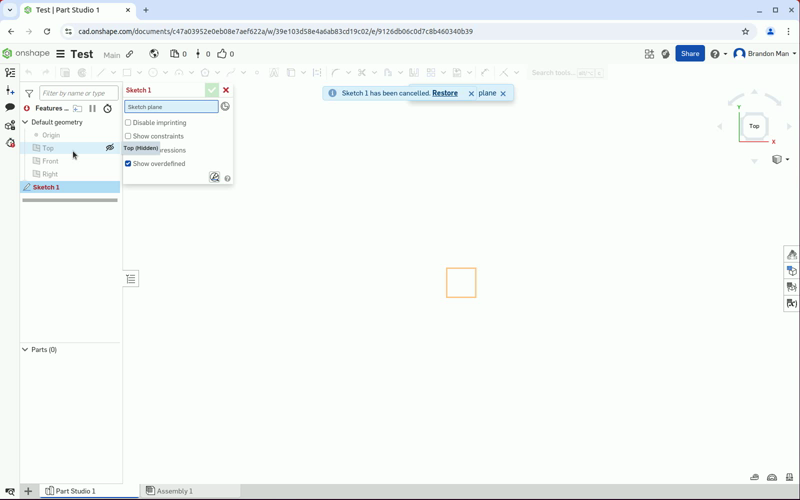
click(73, 150)
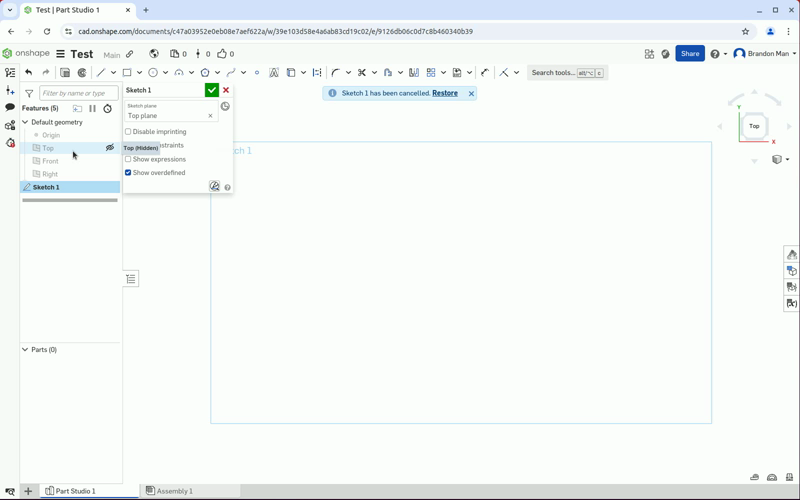
mouse_move(73, 352)
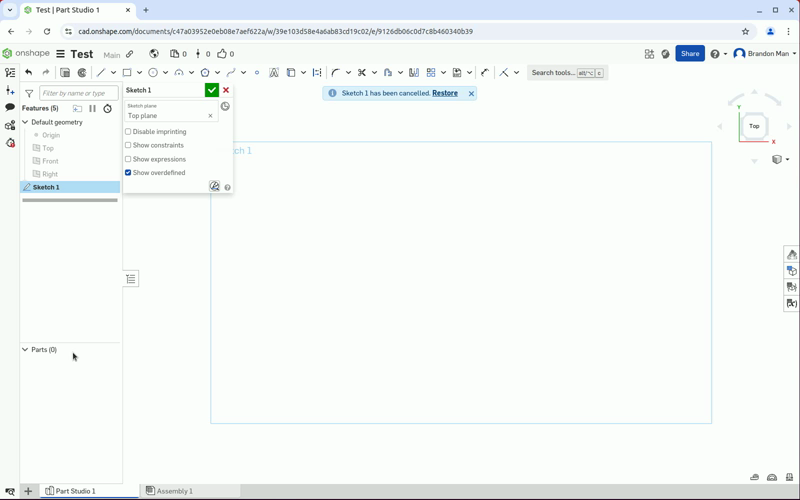
key(y)
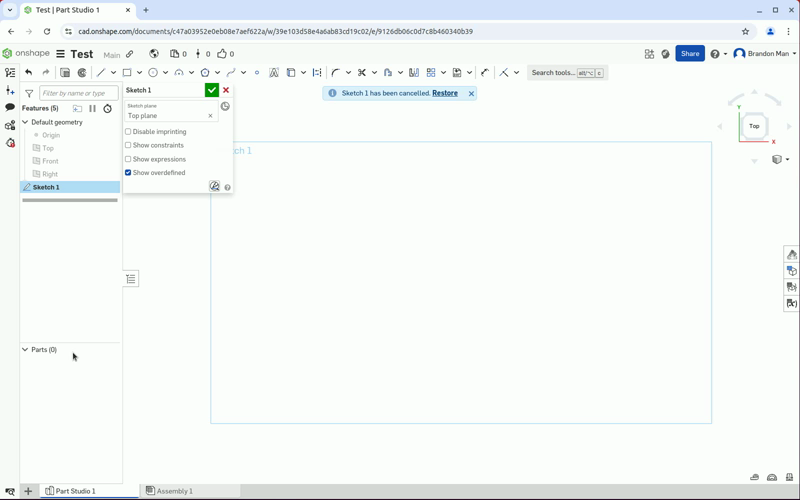
key(l)
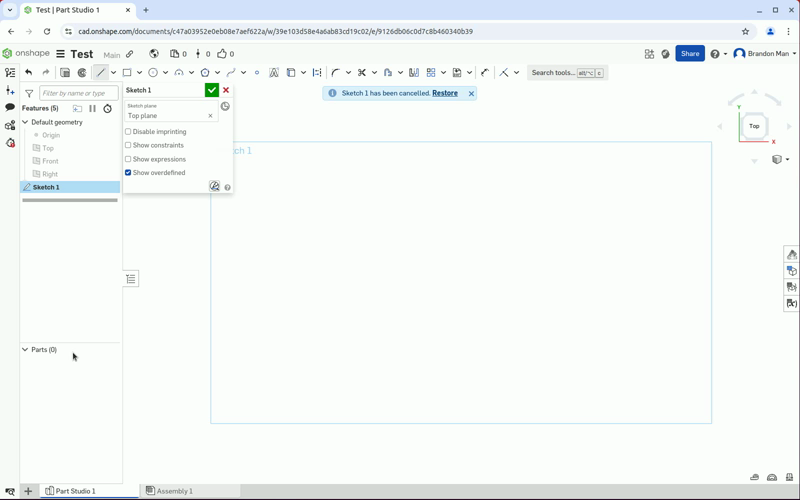
key_down(shift)
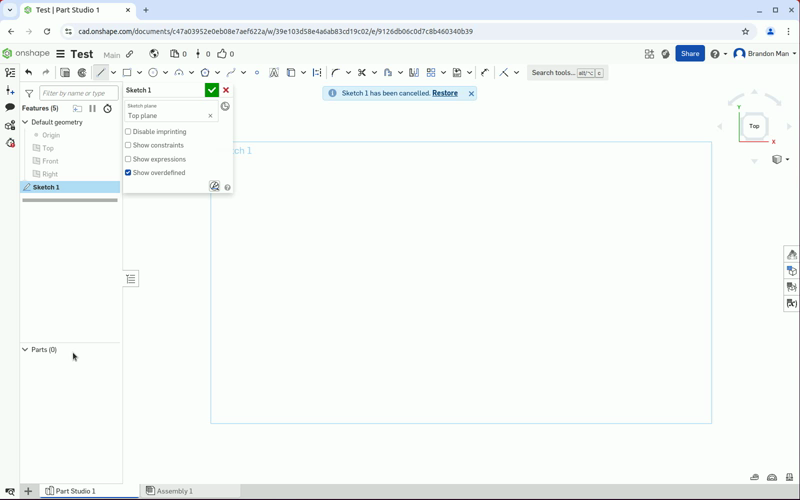
mouse_move(348, 351)
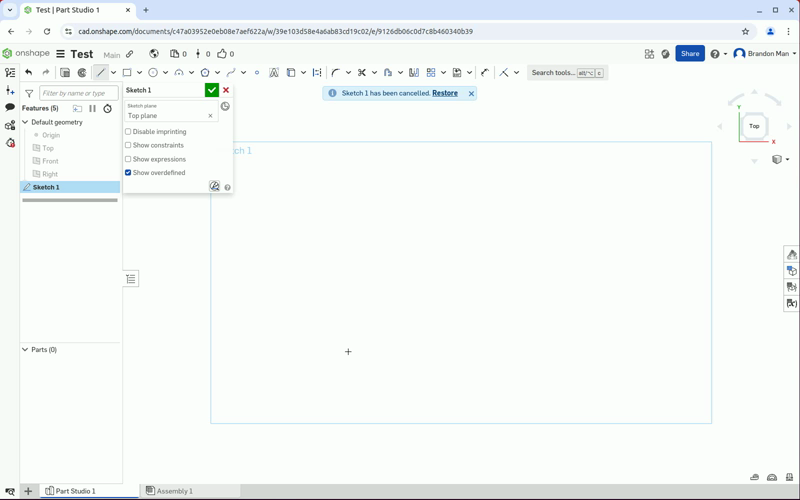
click(348, 351)
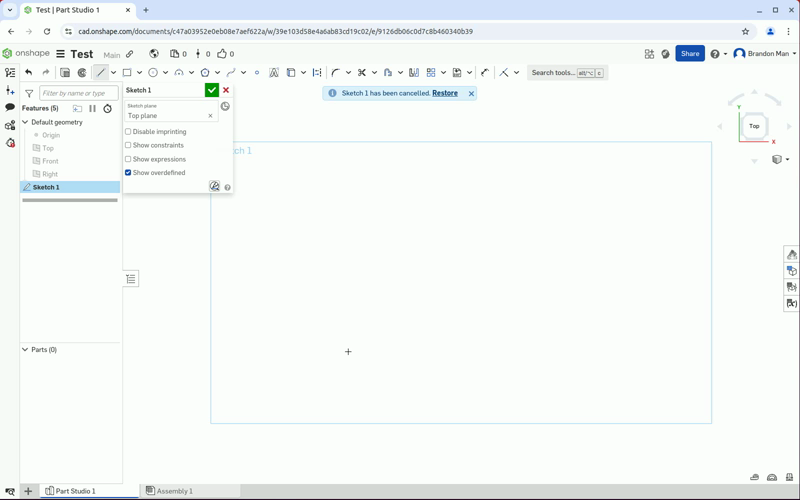
key_up(shift)
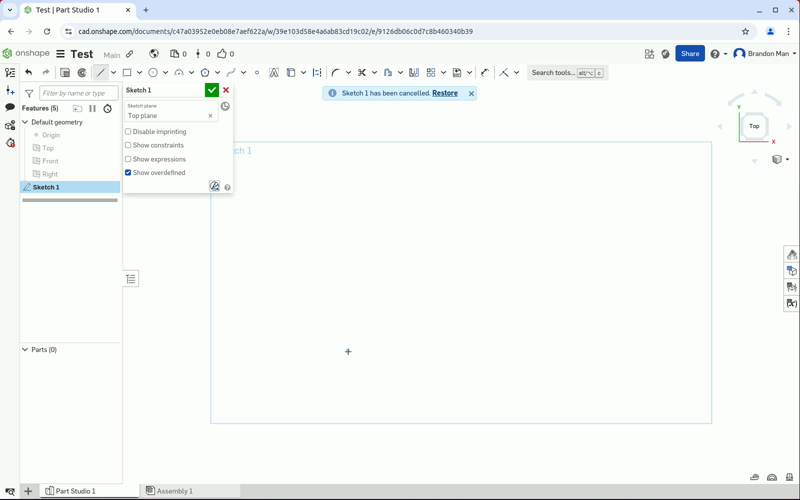
key_down(shift)
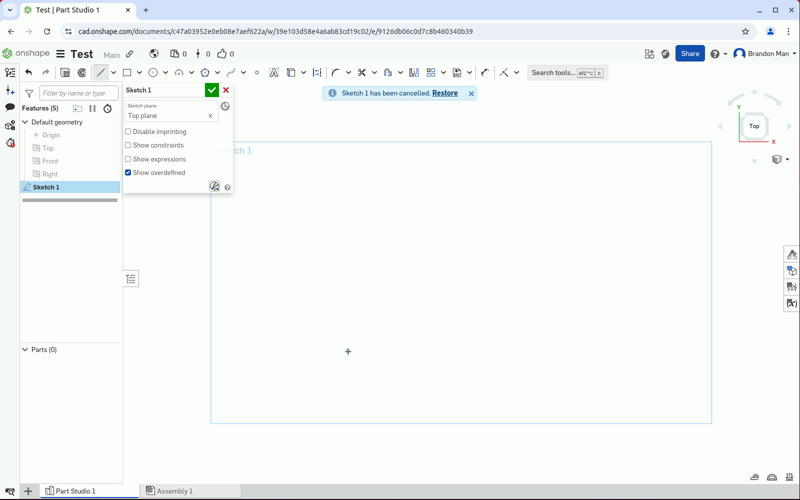
mouse_move(572, 351)
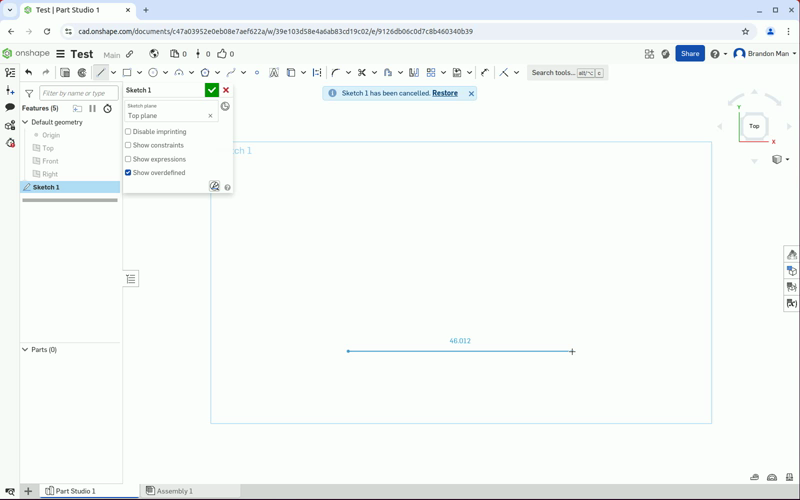
click(572, 351)
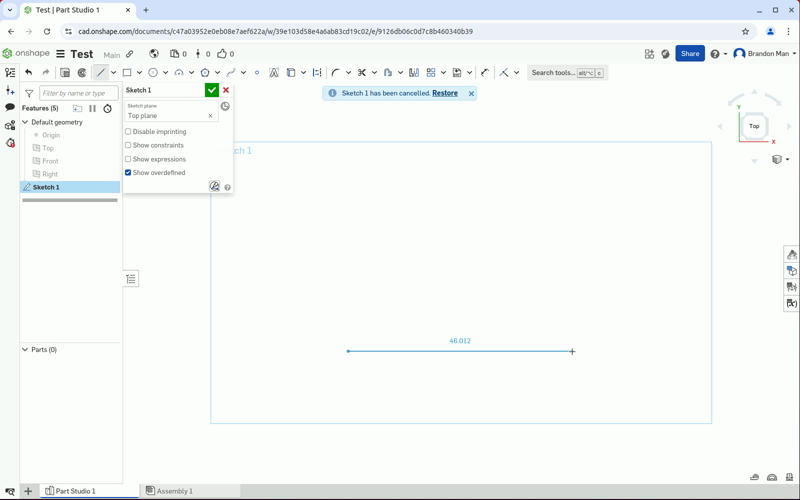
key_up(shift)
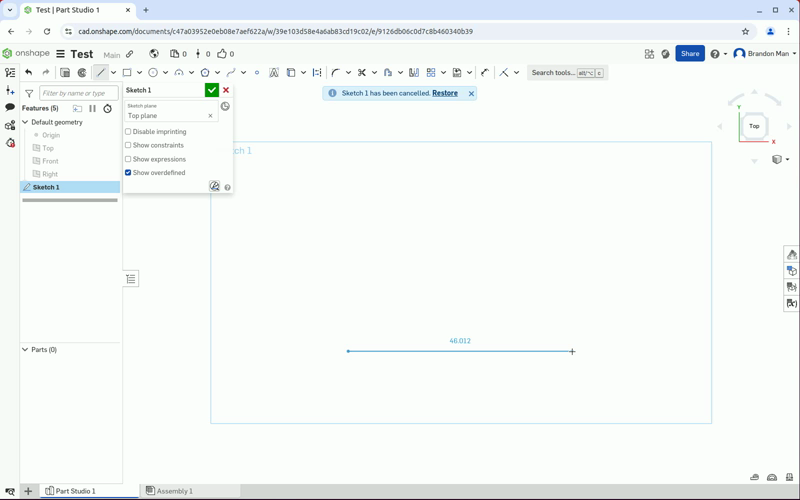
key_down(shift)
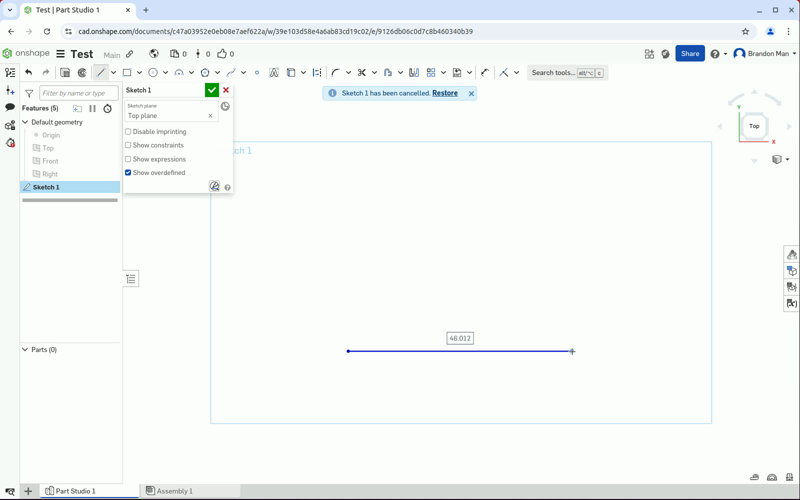
mouse_move(572, 216)
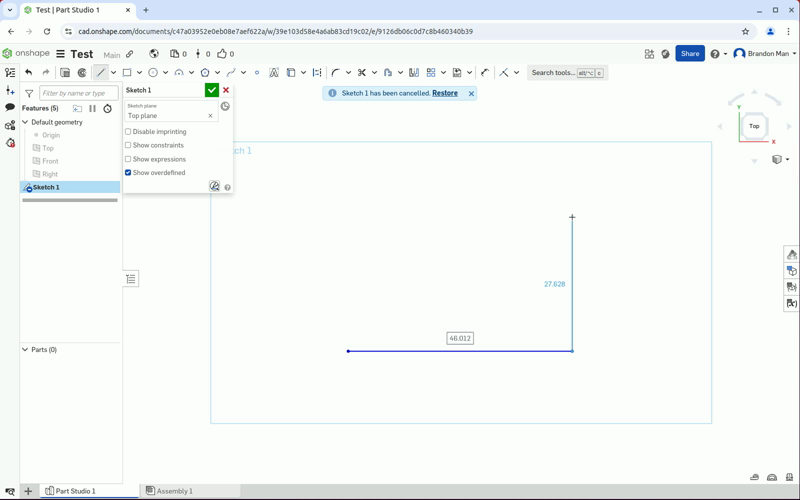
click(572, 216)
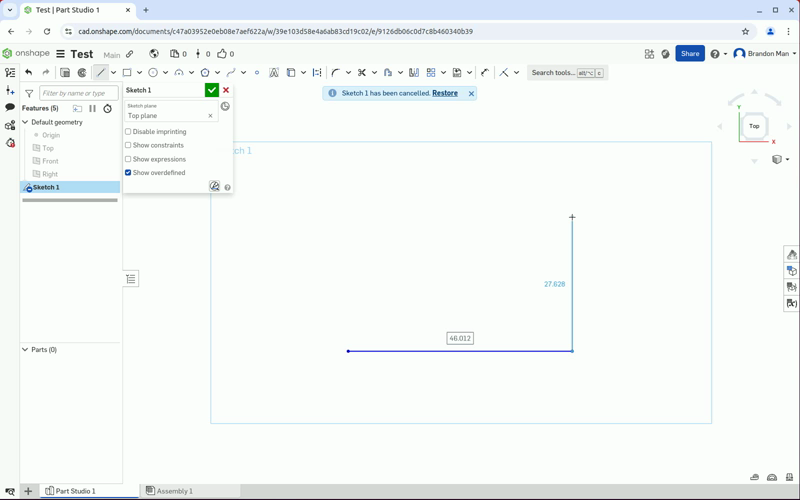
key_up(shift)
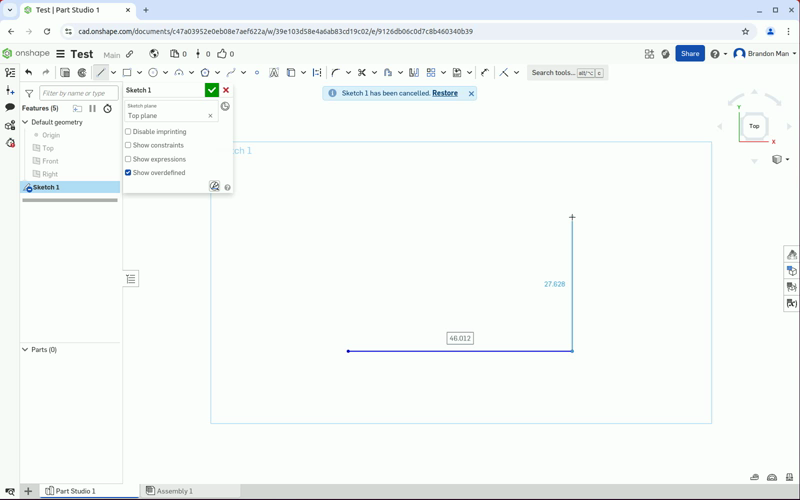
key_down(shift)
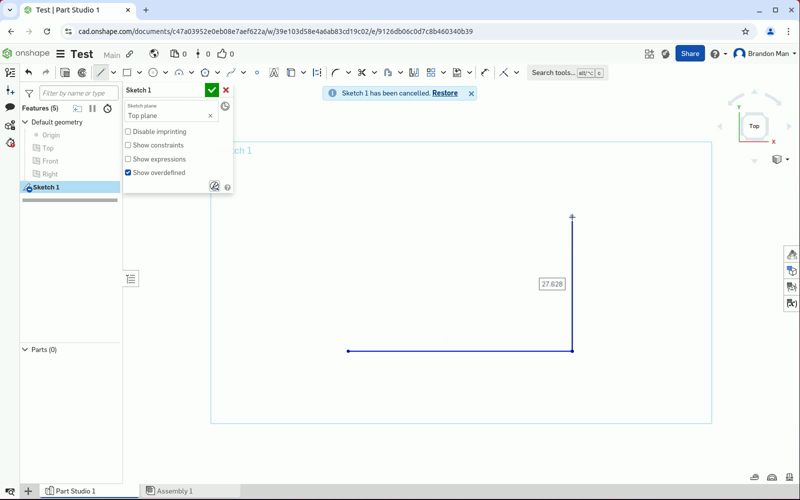
mouse_move(348, 216)
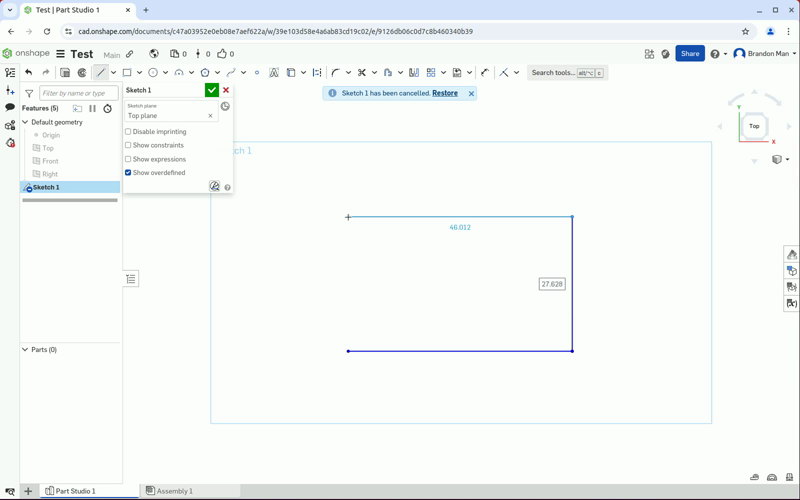
click(348, 216)
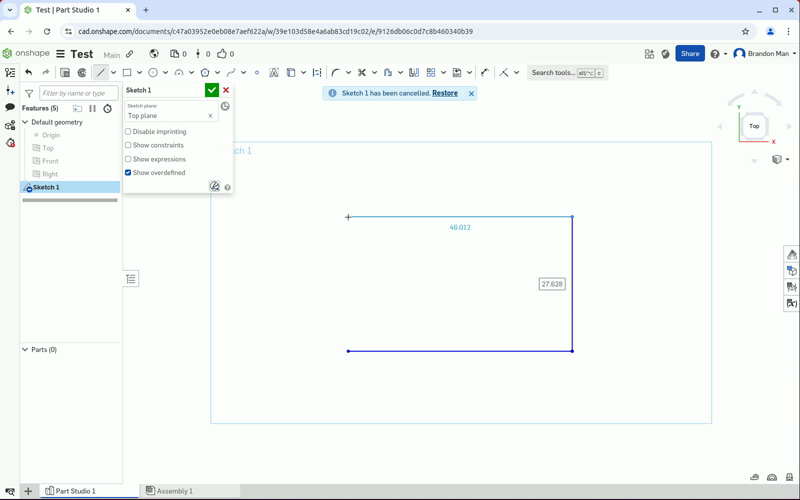
key_up(shift)
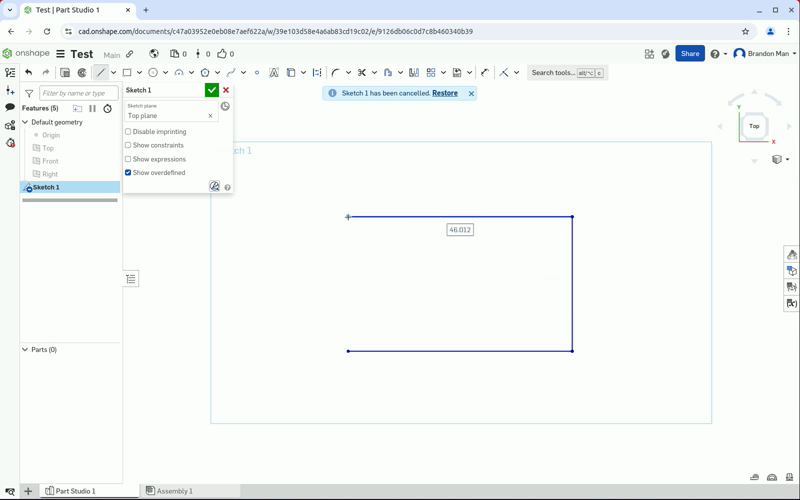
key_down(shift)
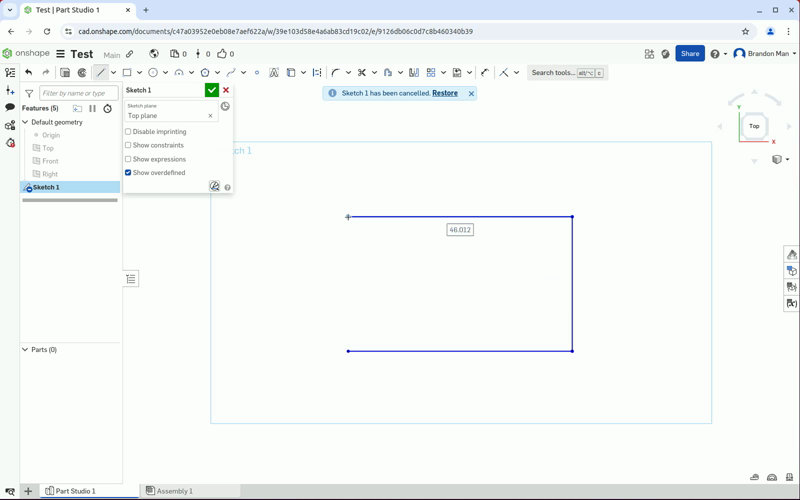
mouse_move(348, 351)
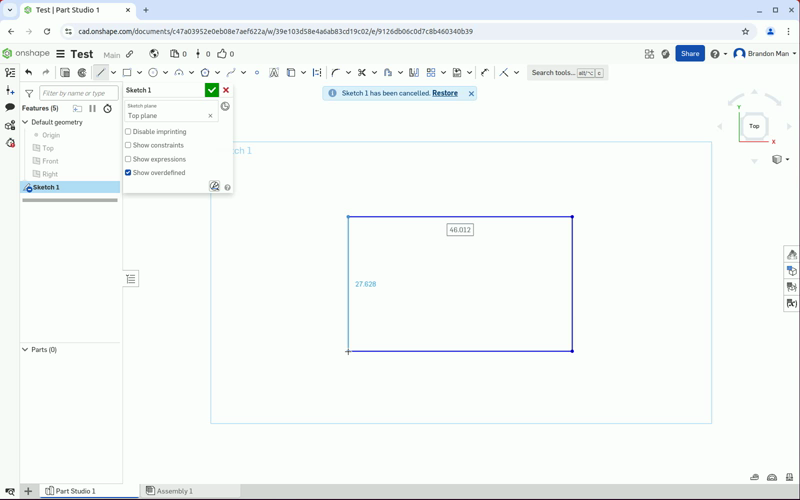
key_up(shift)
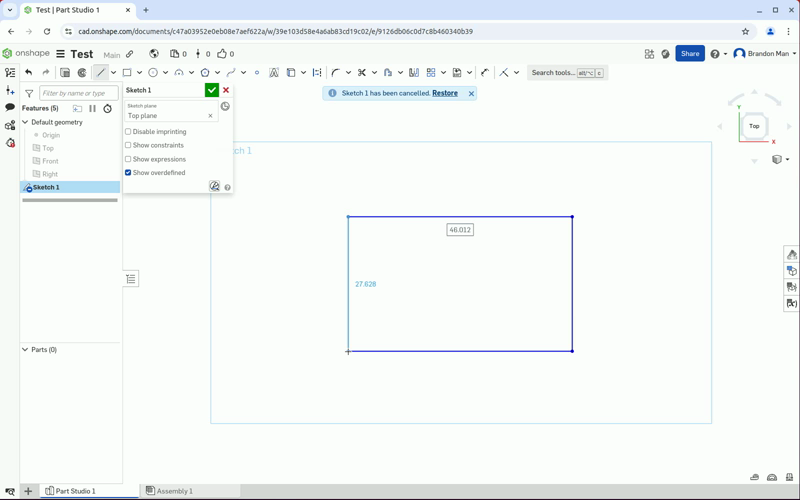
click(348, 351)
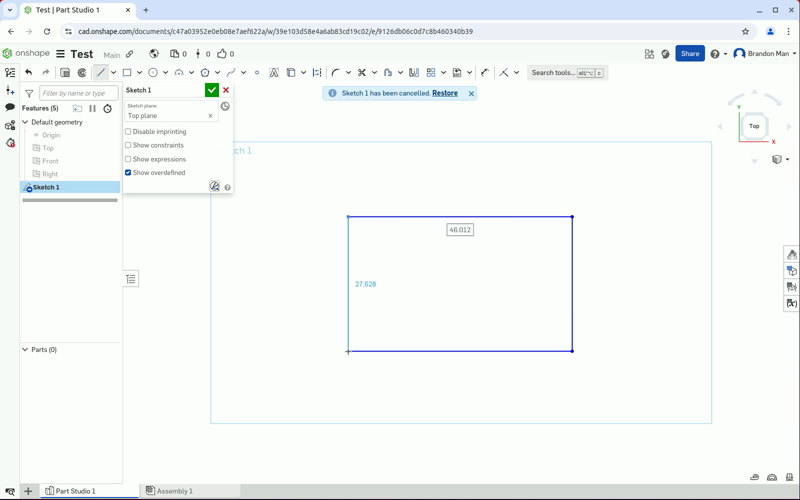
key(esc)
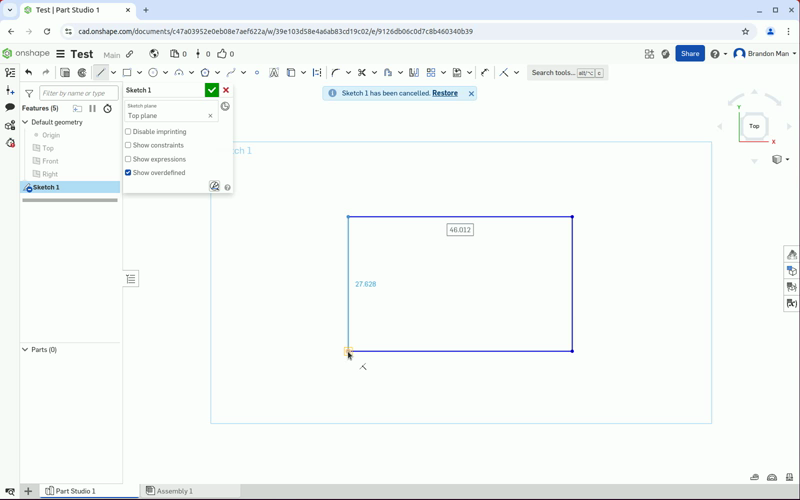
mouse_move(491, 306)
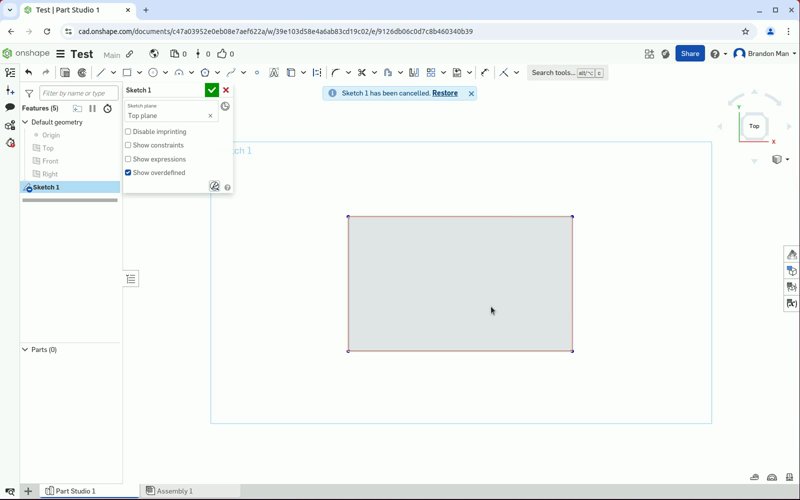
click(491, 306)
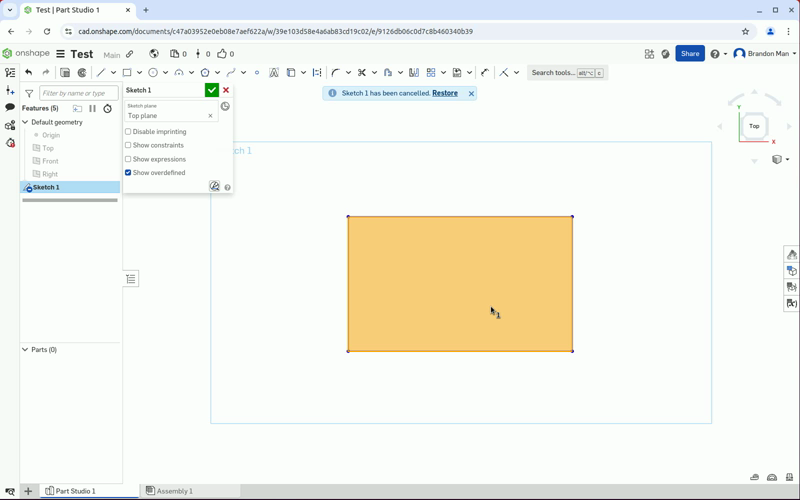
mouse_move(73, 352)
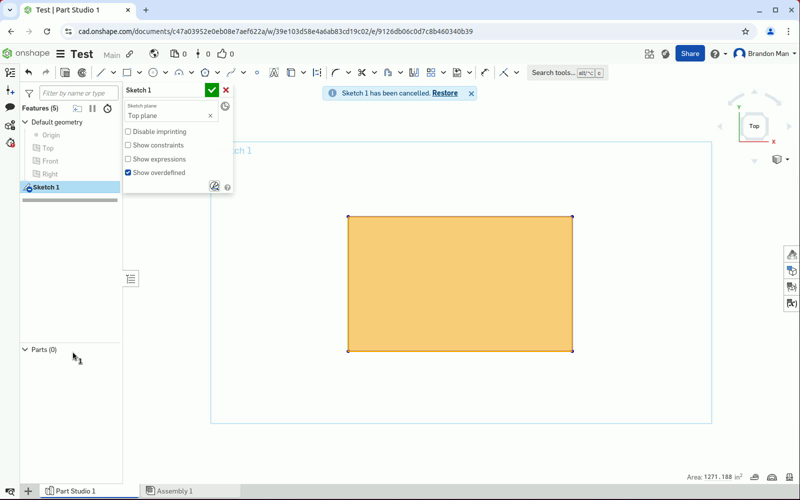
key(shift+y)
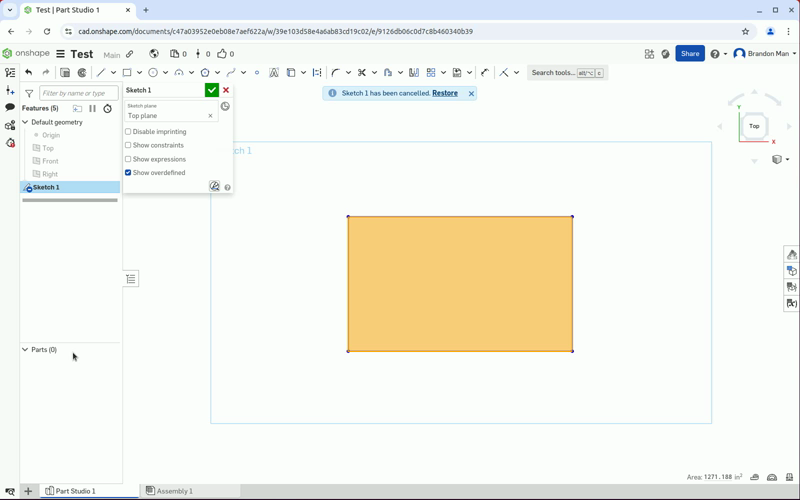
key(shift+e)
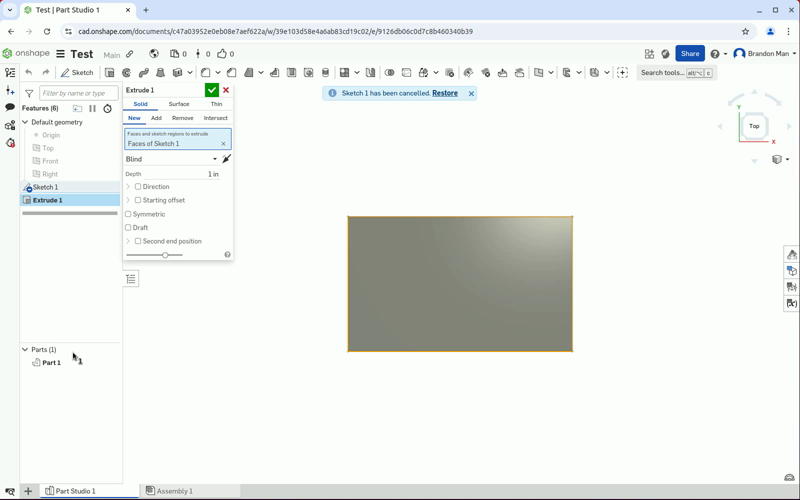
mouse_move(143, 106)
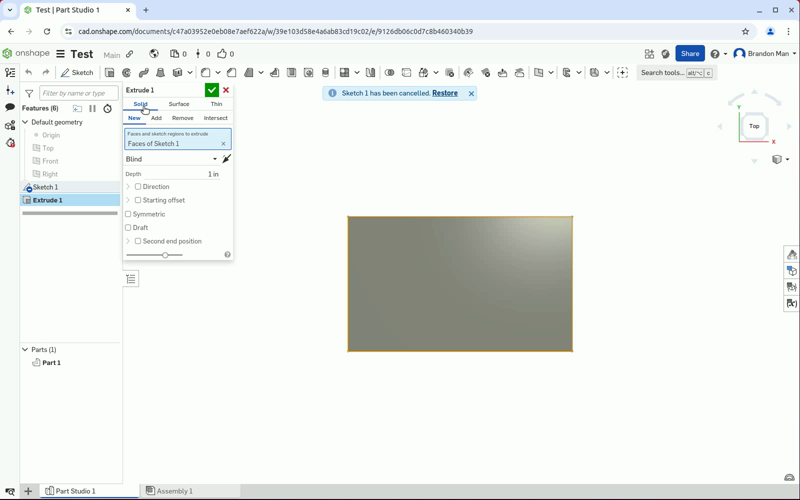
click(143, 106)
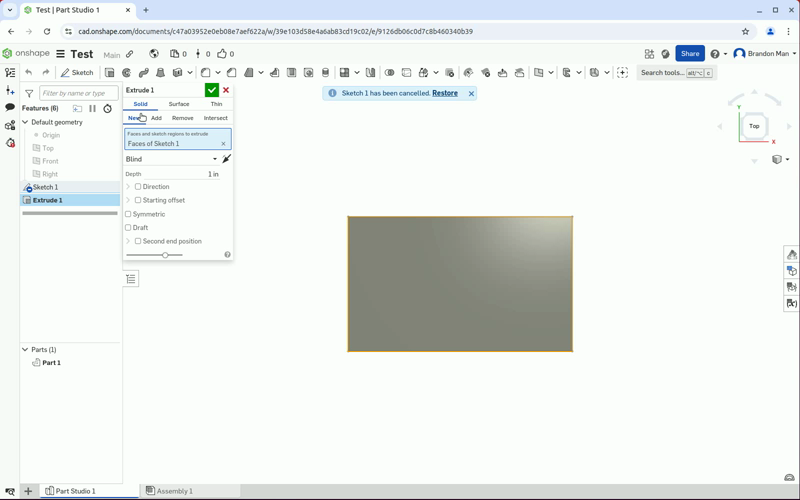
mouse_move(137, 120)
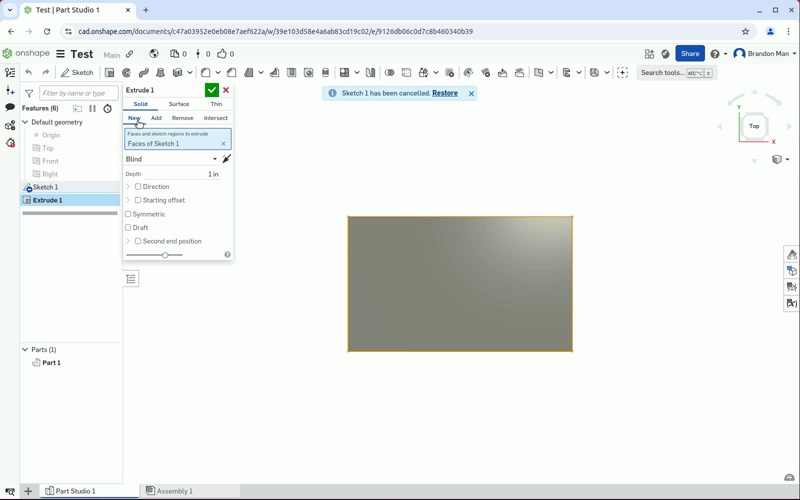
click(137, 120)
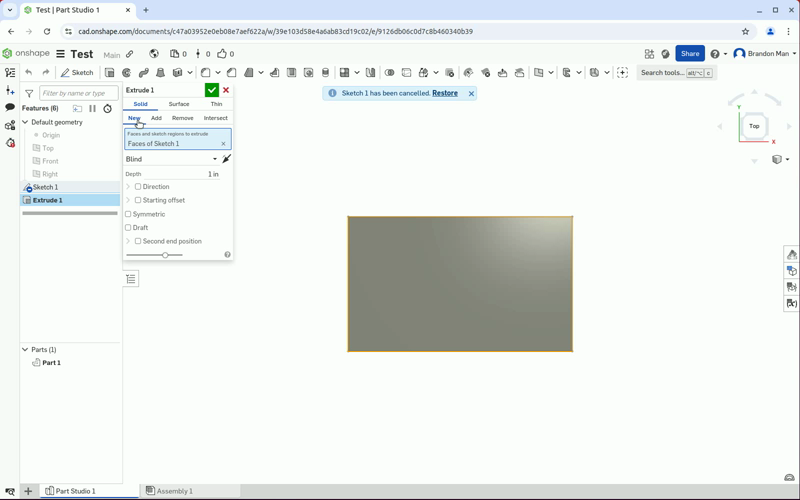
key(tab, 4)
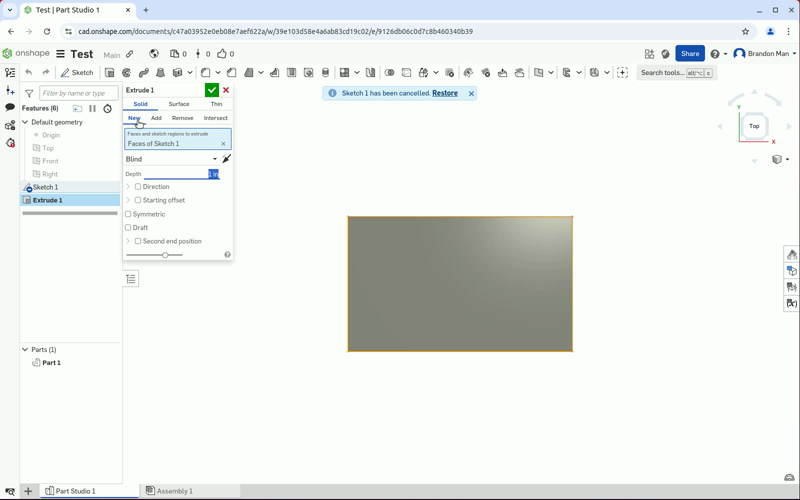
text(5.536)
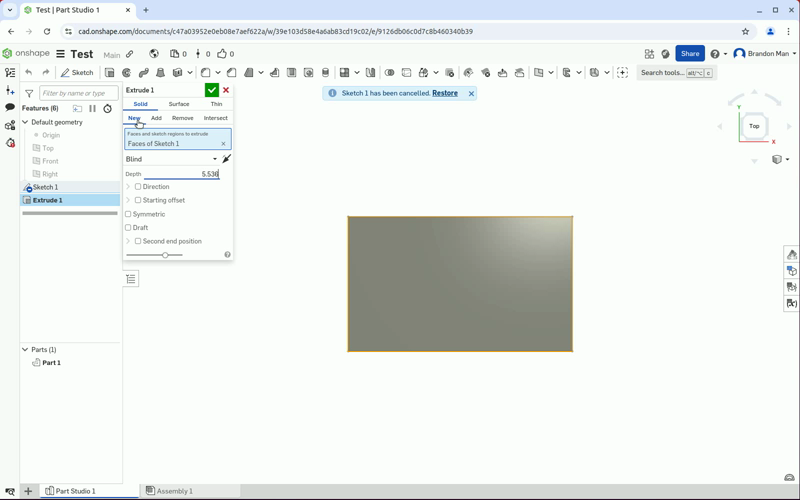
key(enter)
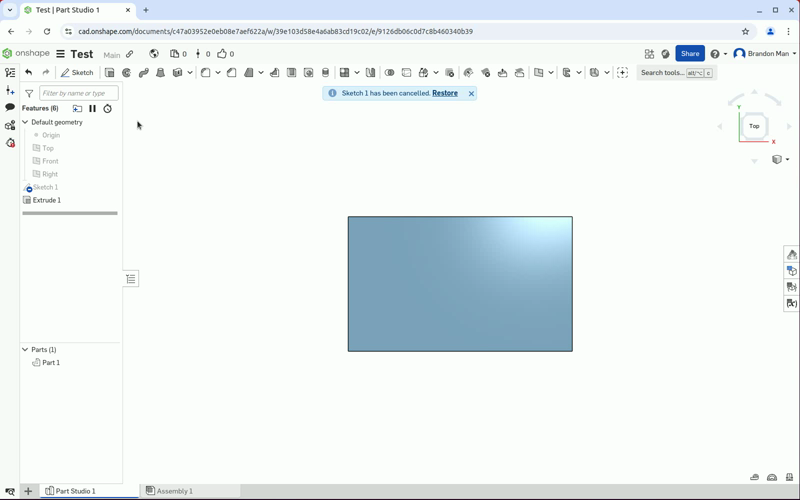
key(shift+h)
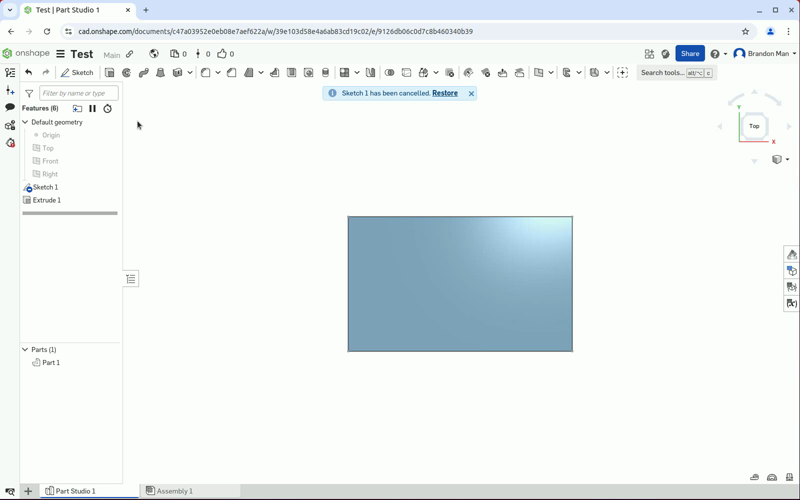
key(shift+h)
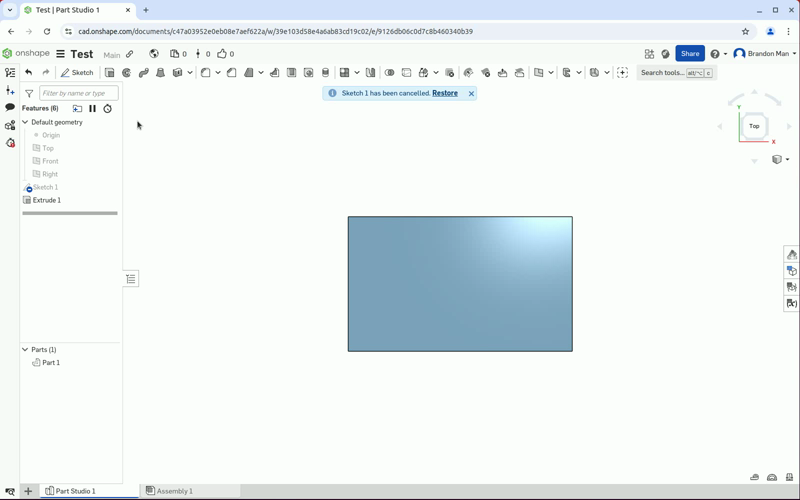
mouse_move(73, 189)
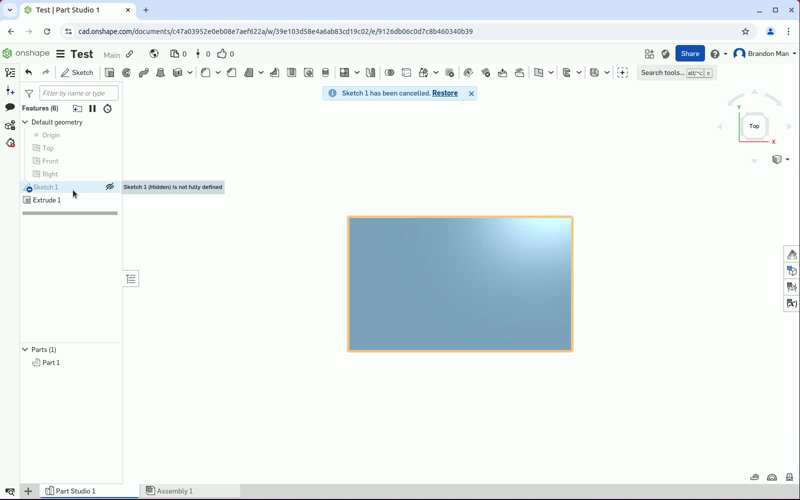
click(73, 189)
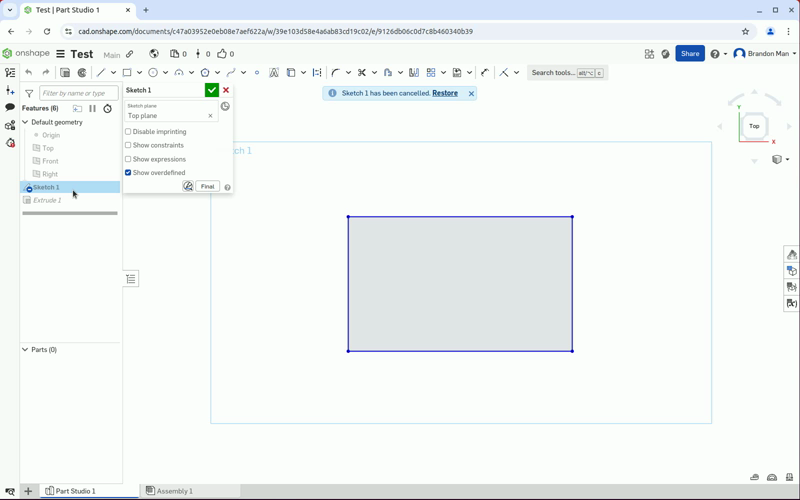
mouse_move(229, 92)
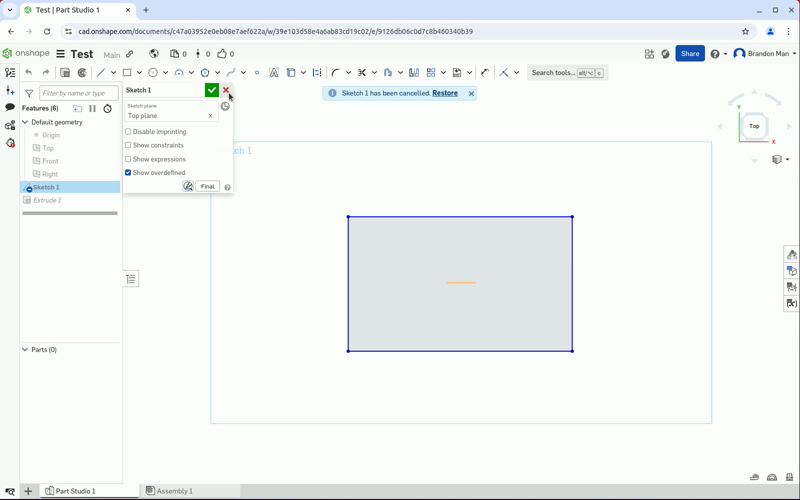
click(229, 92)
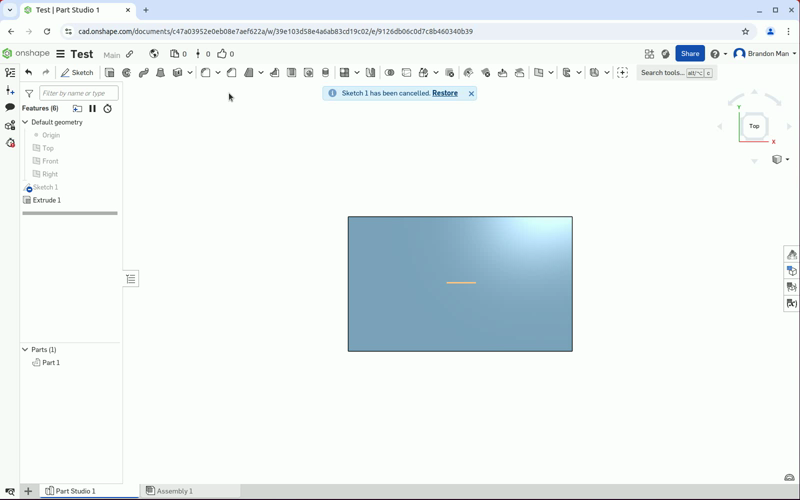
mouse_move(541, 75)
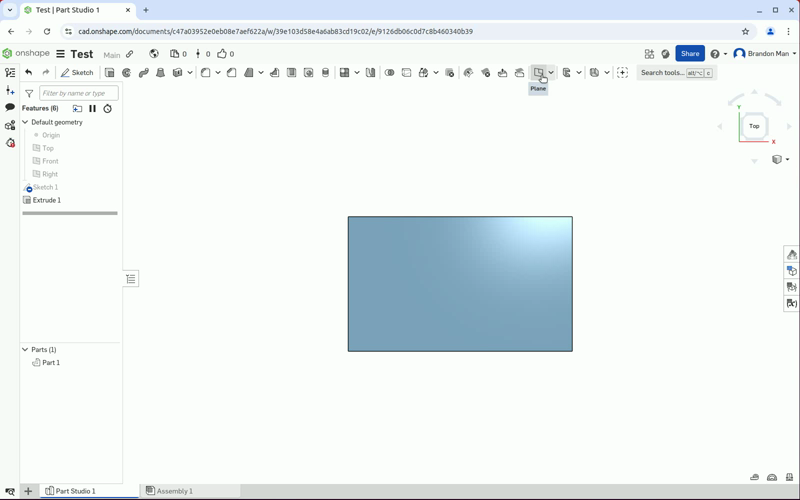
click(541, 75)
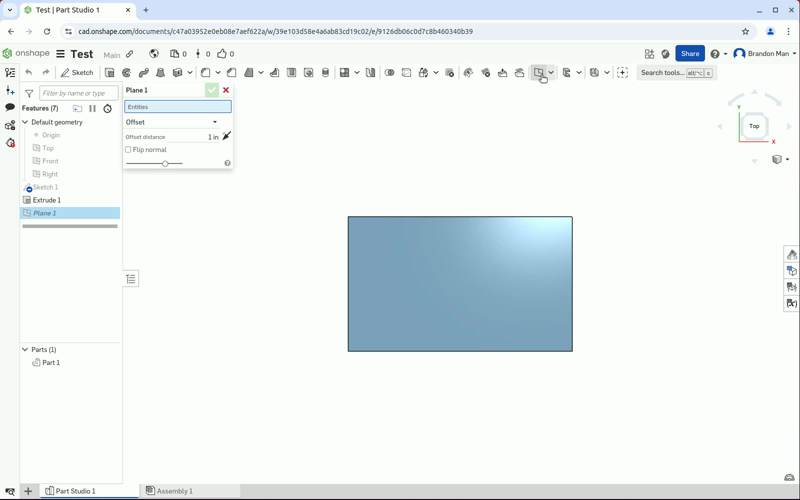
mouse_move(73, 150)
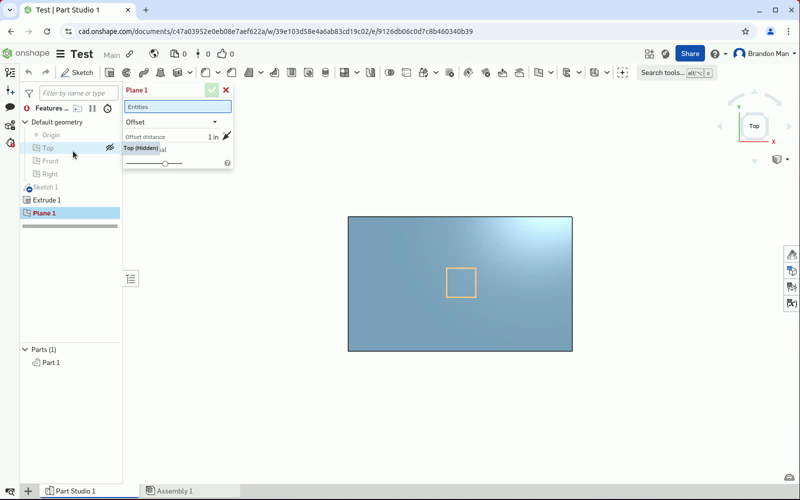
click(73, 150)
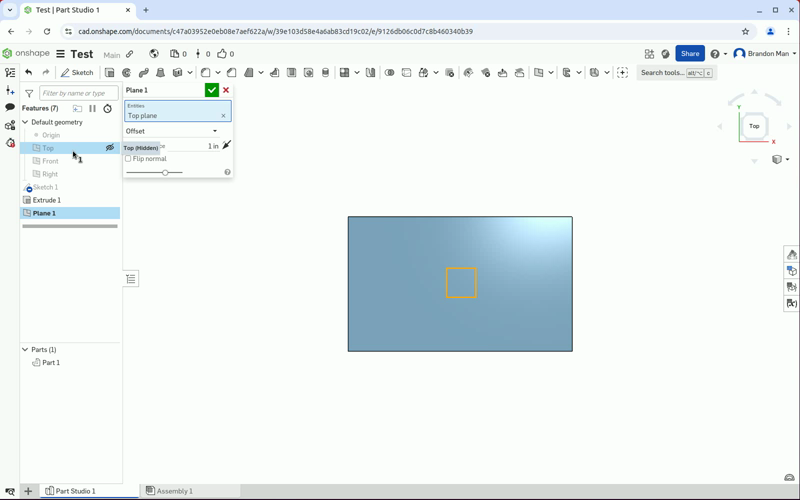
key(tab, 2)
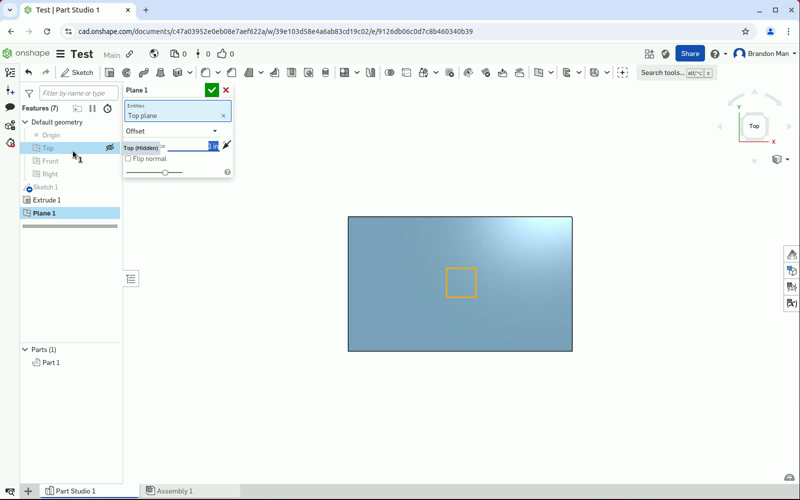
text(5.546)
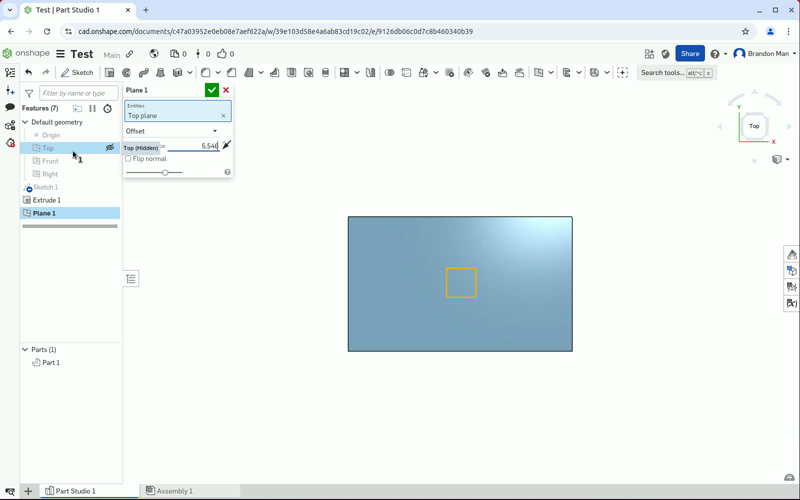
key(enter, 2)
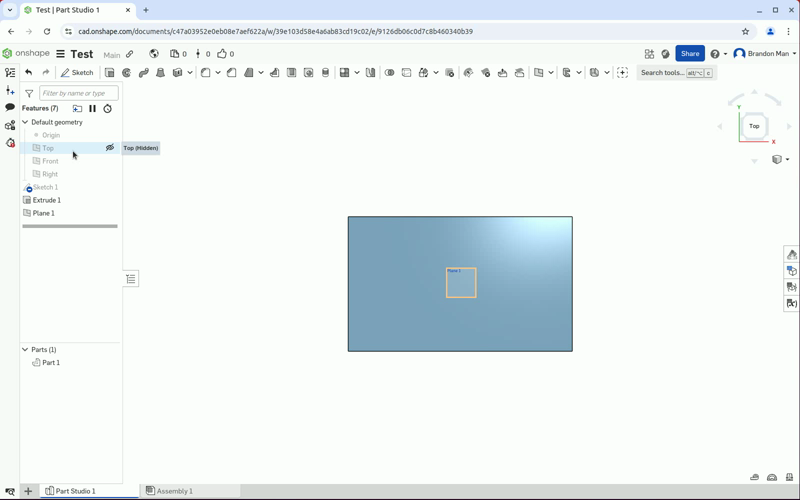
key(shift+s)
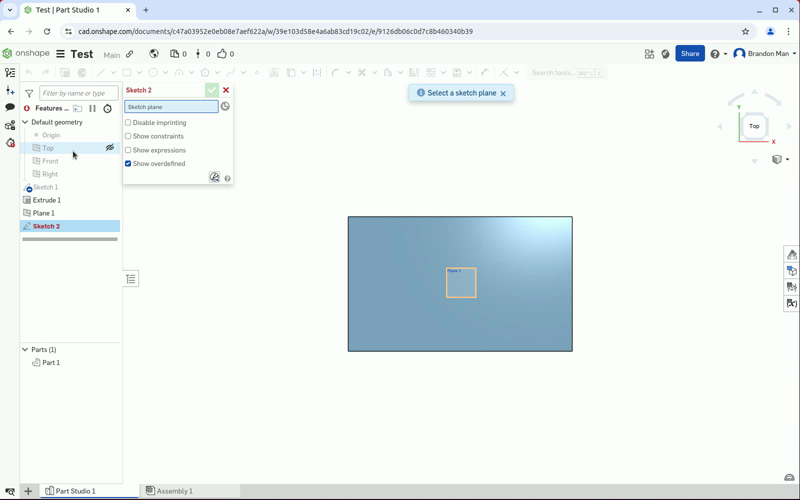
mouse_move(73, 215)
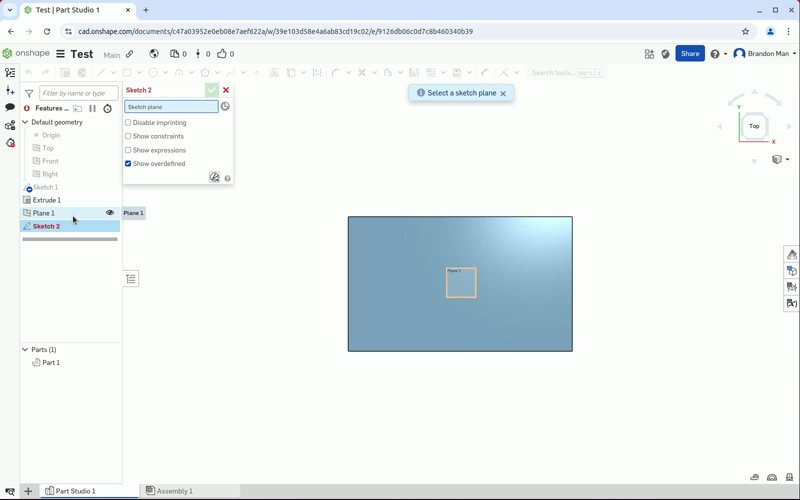
click(73, 215)
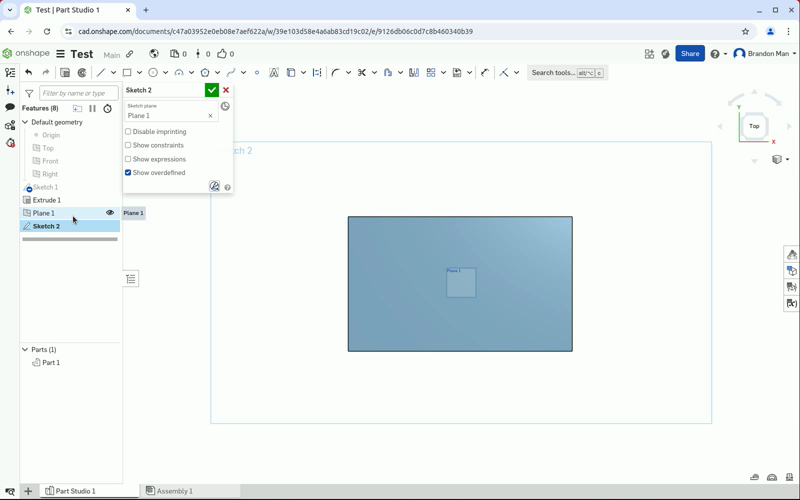
mouse_move(73, 352)
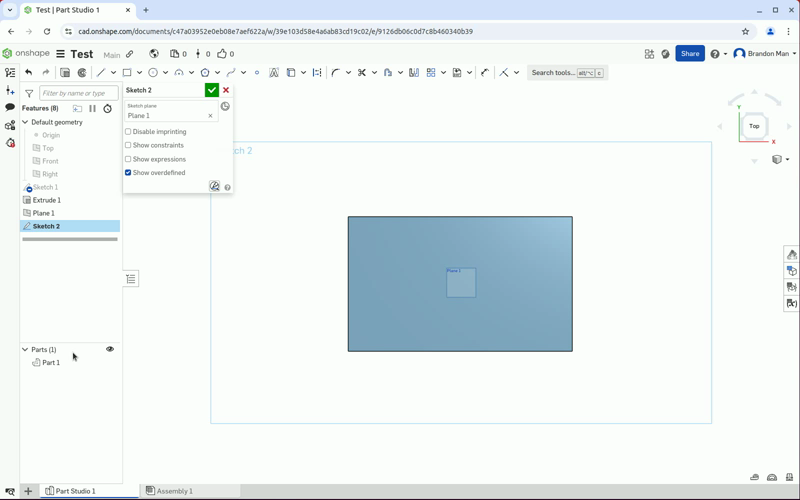
key(y)
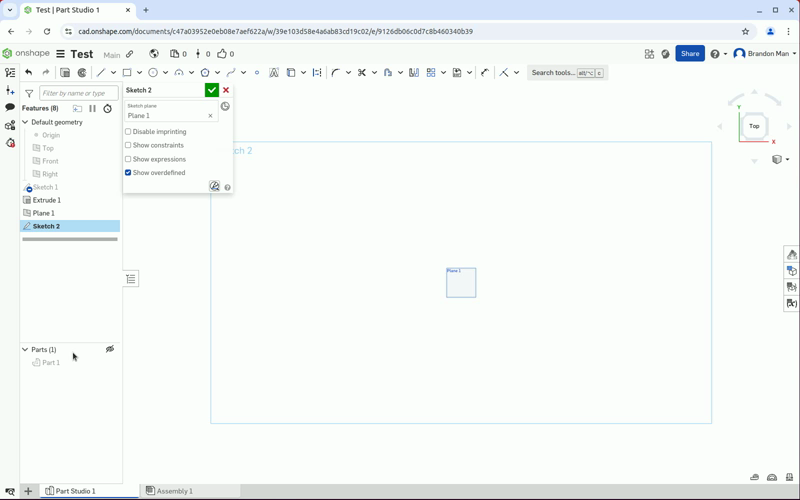
key(c)
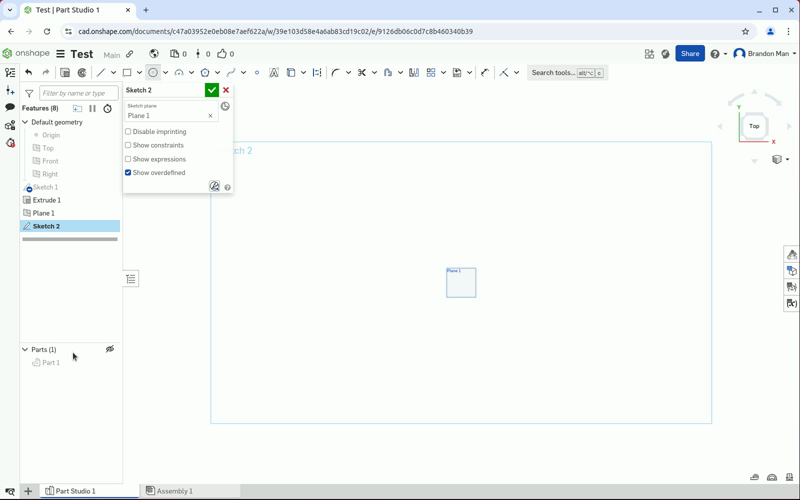
key_down(shift)
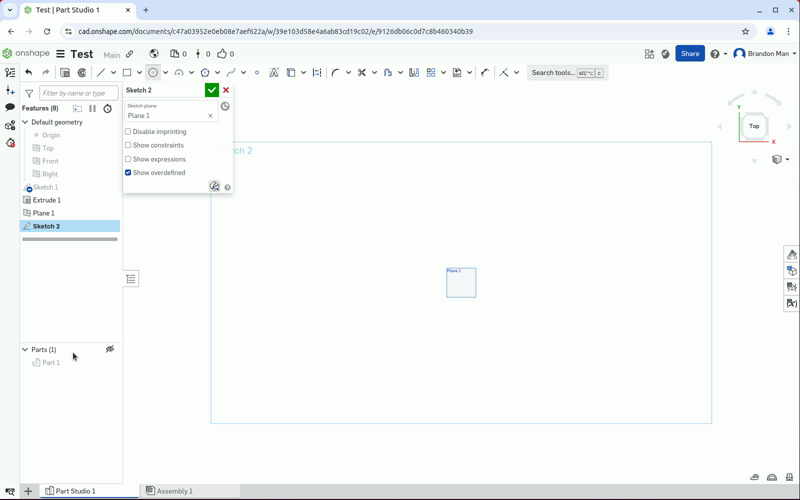
mouse_move(461, 282)
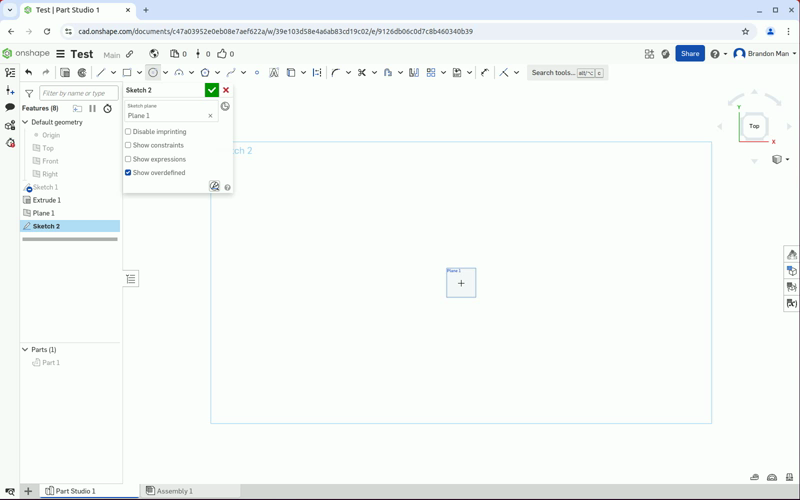
click(461, 282)
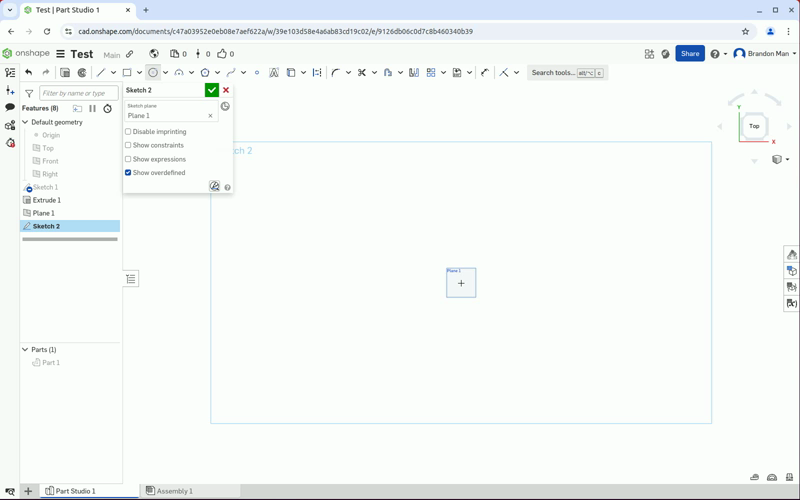
key_up(shift)
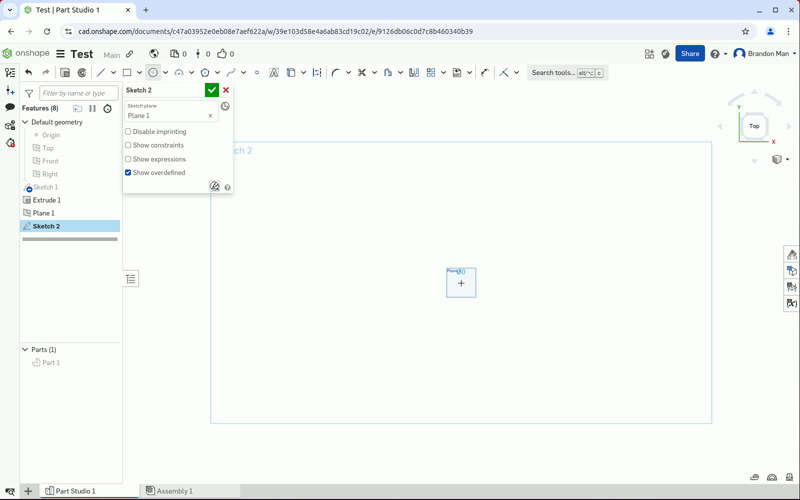
mouse_move(472, 282)
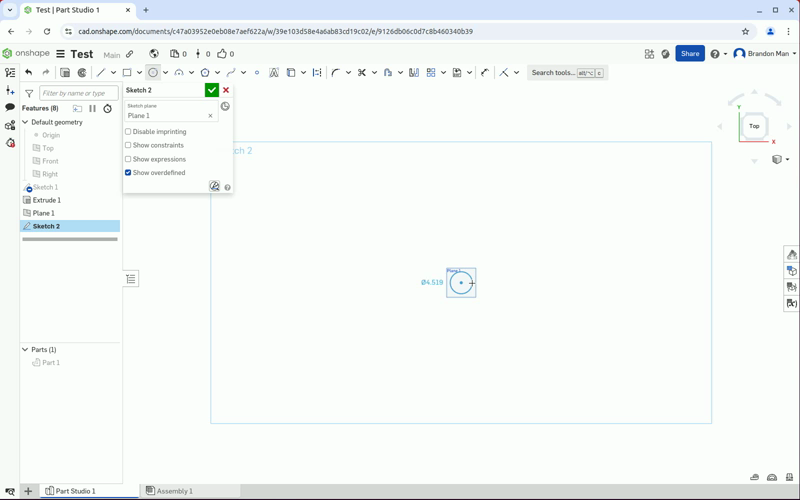
click(472, 282)
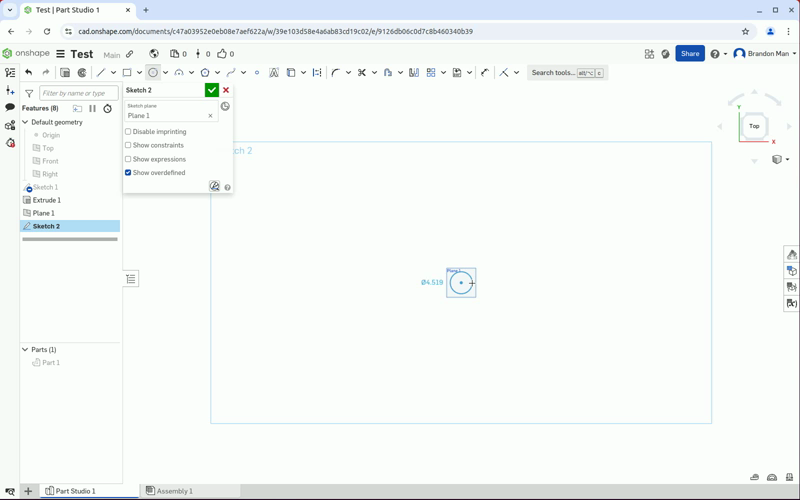
key(esc)
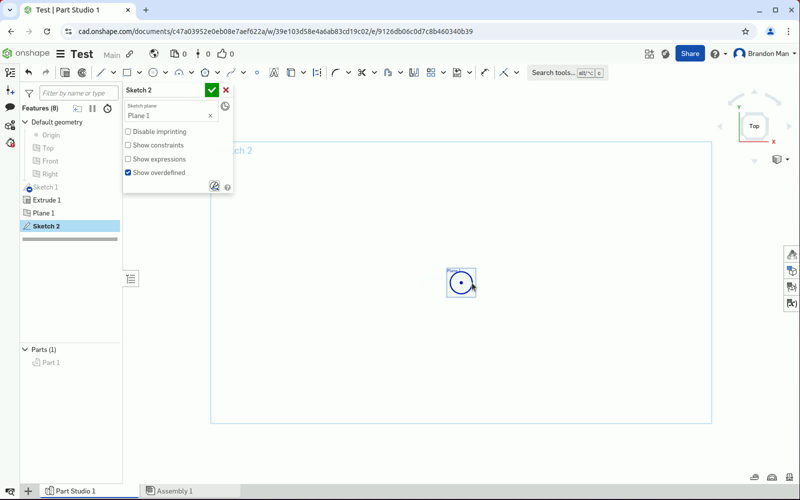
mouse_move(453, 289)
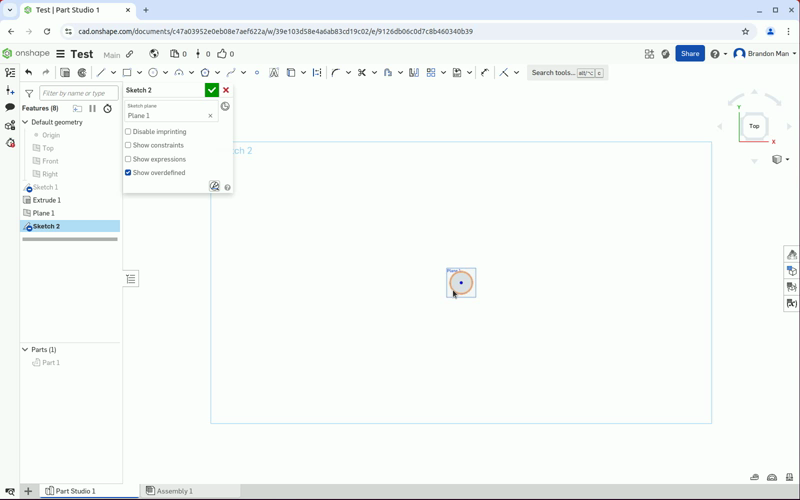
scroll(6)
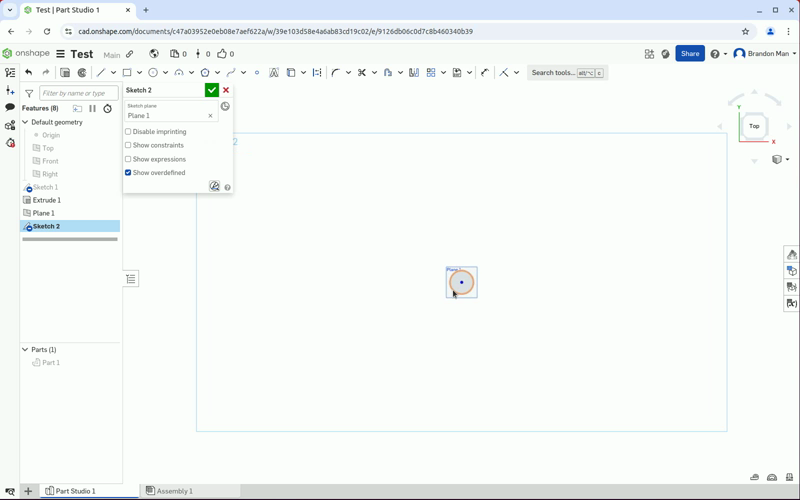
scroll(6)
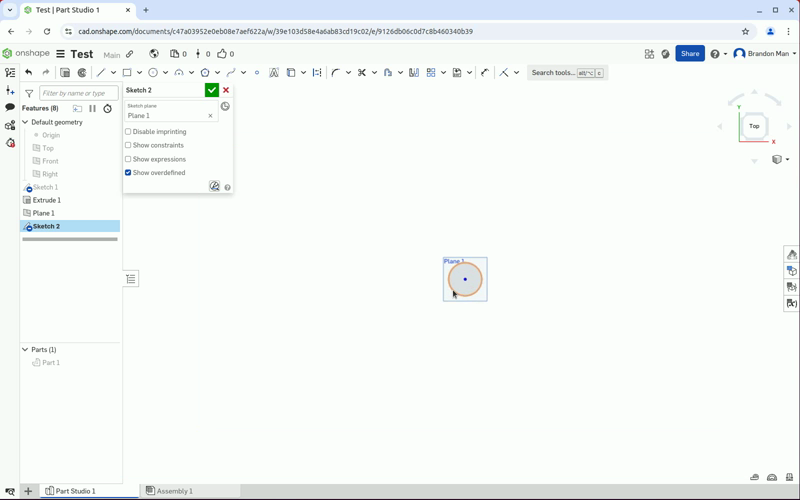
scroll(6)
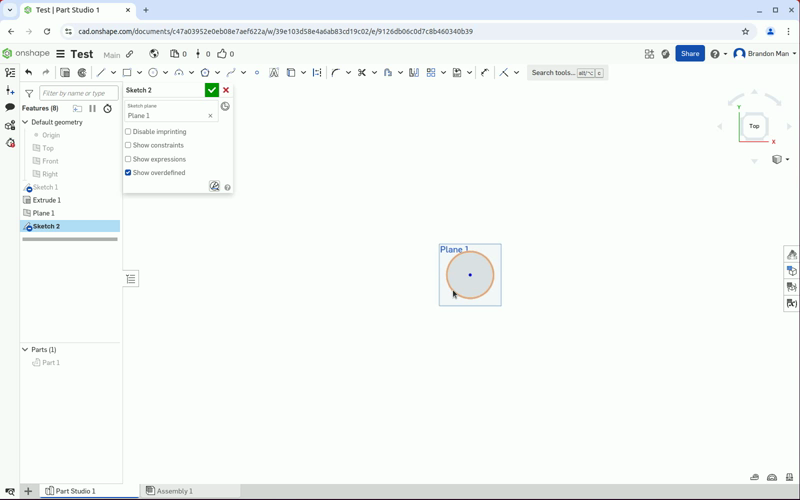
scroll(6)
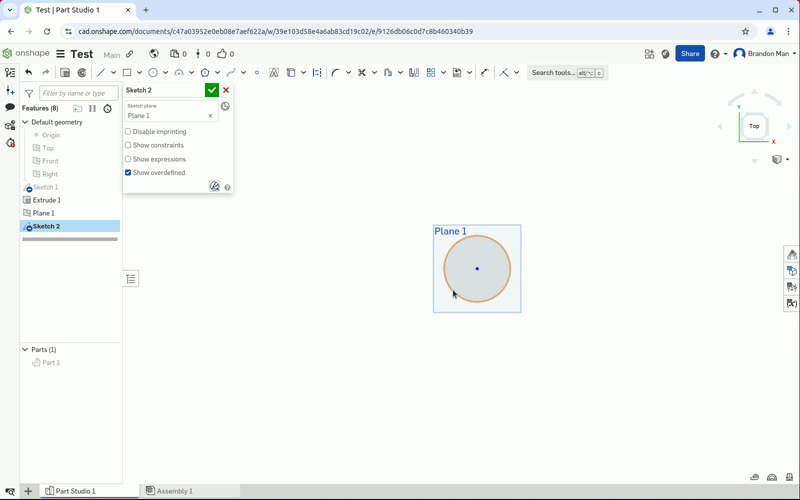
scroll(6)
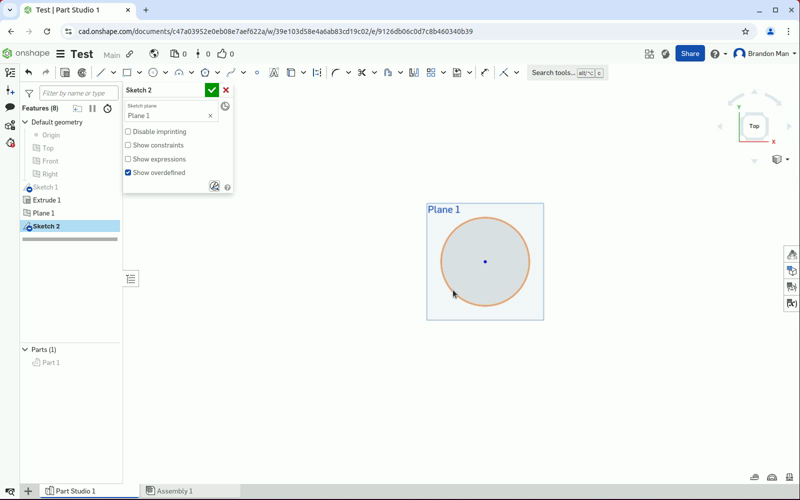
scroll(6)
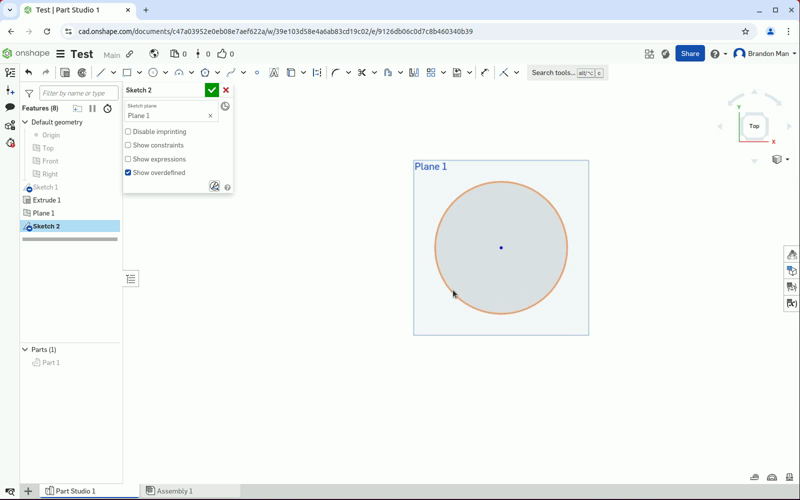
scroll(6)
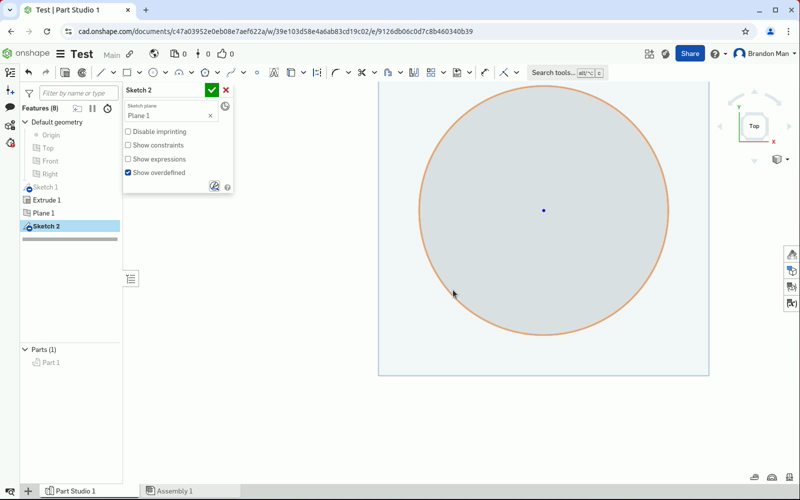
click(453, 289)
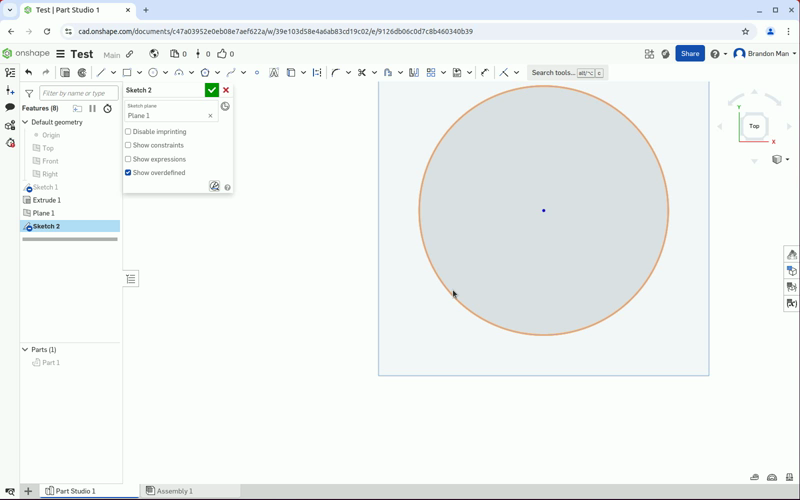
scroll(-6)
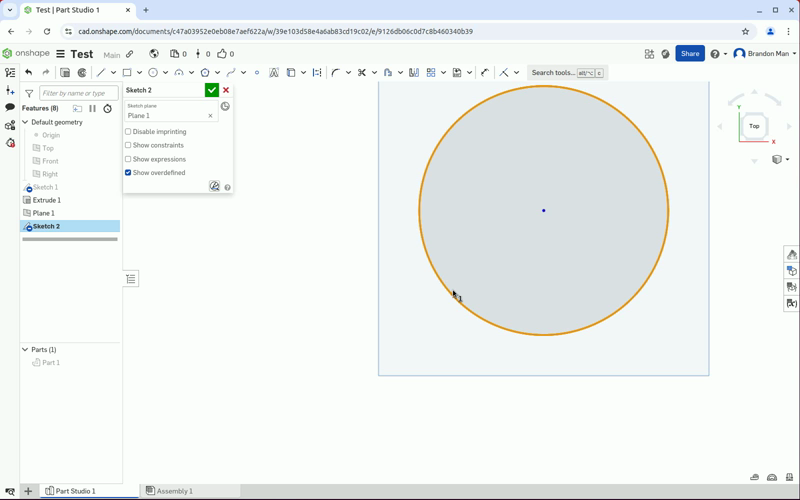
scroll(-6)
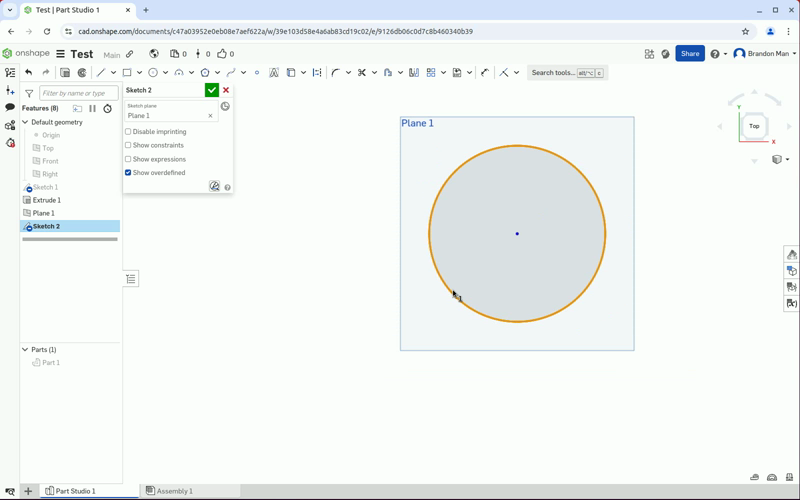
scroll(-6)
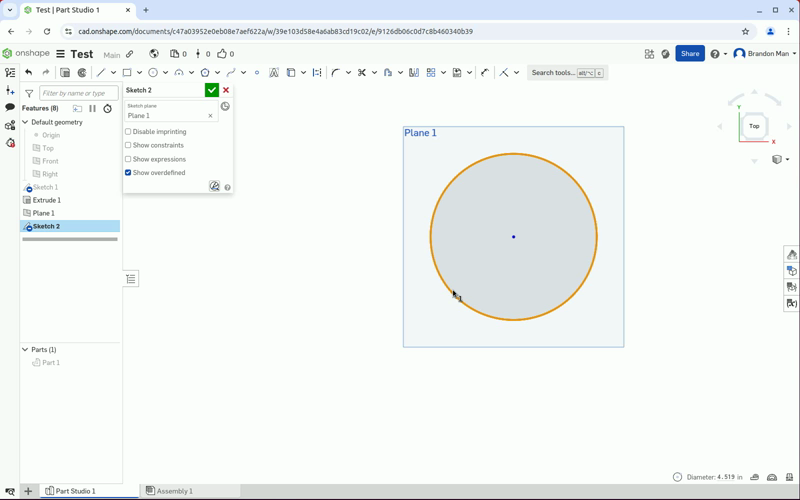
scroll(-6)
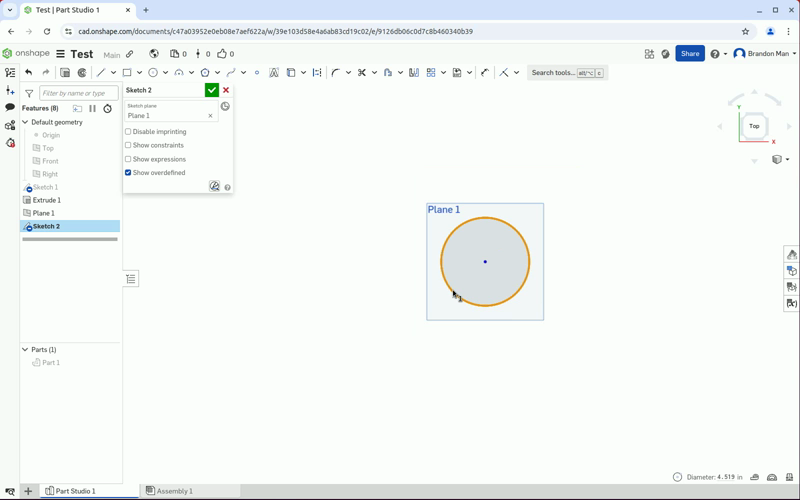
scroll(-6)
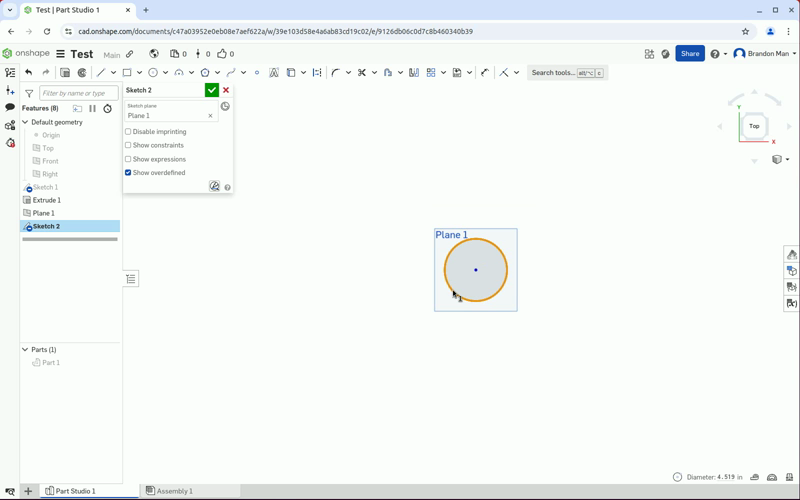
scroll(-6)
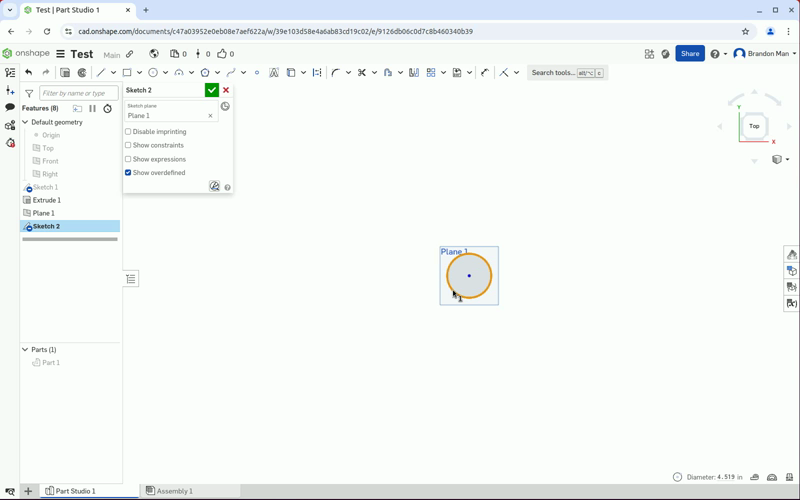
scroll(-6)
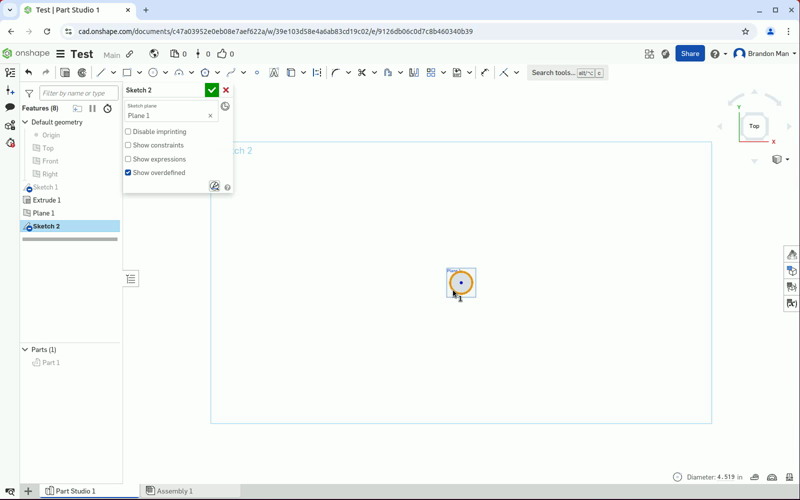
mouse_move(73, 352)
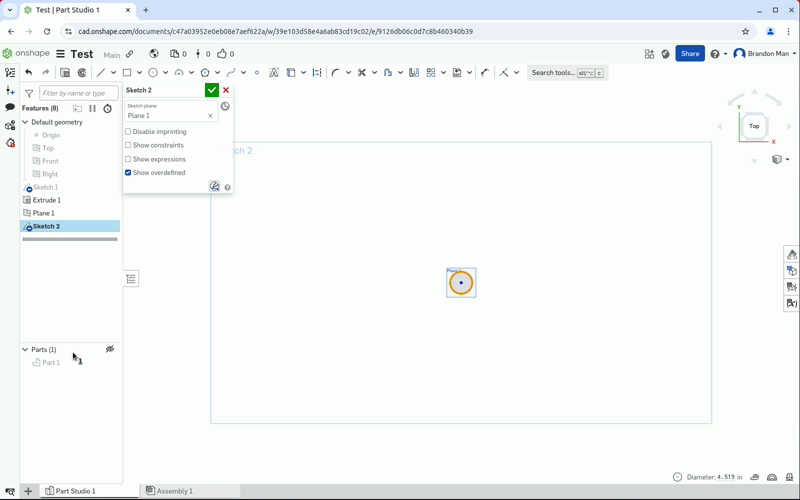
key(shift+y)
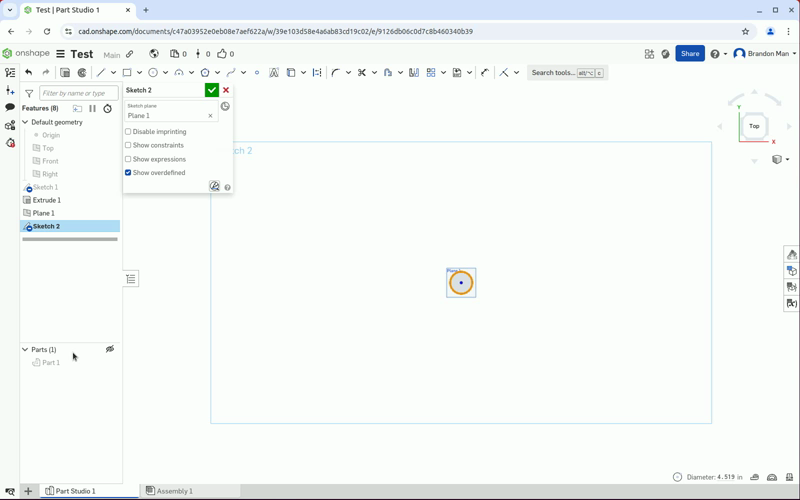
key(shift+e)
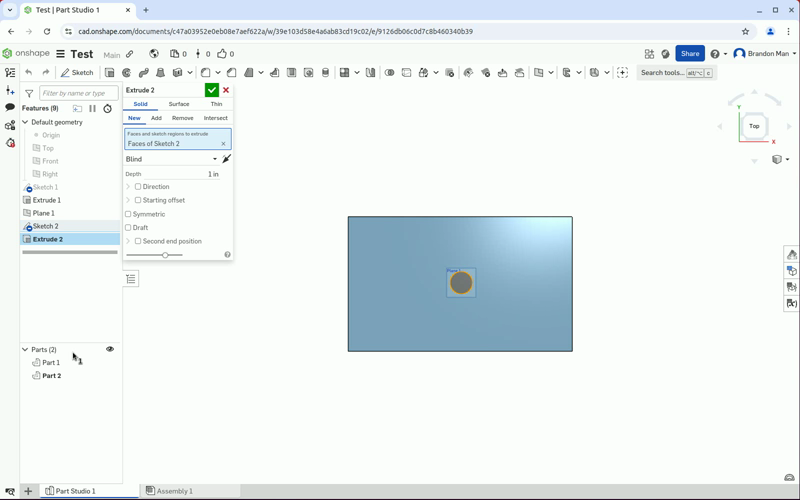
mouse_move(143, 106)
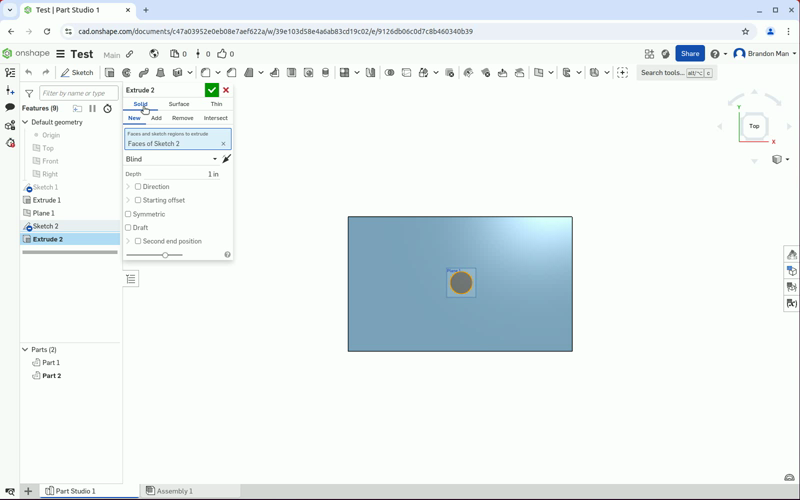
click(143, 106)
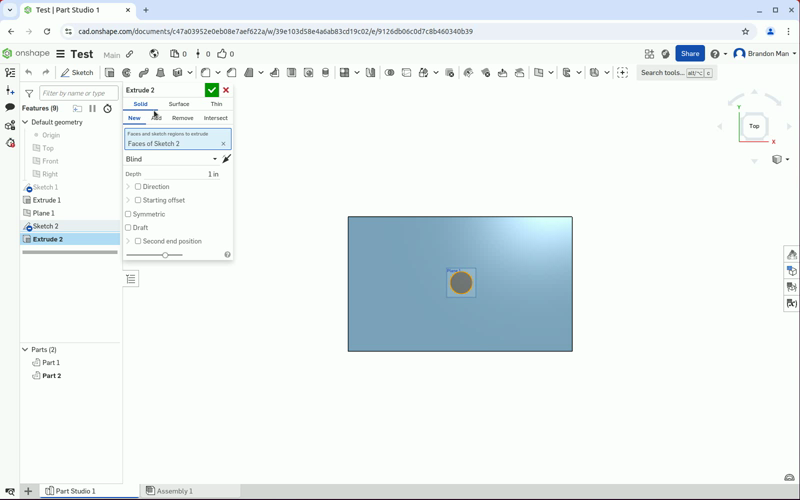
mouse_move(186, 120)
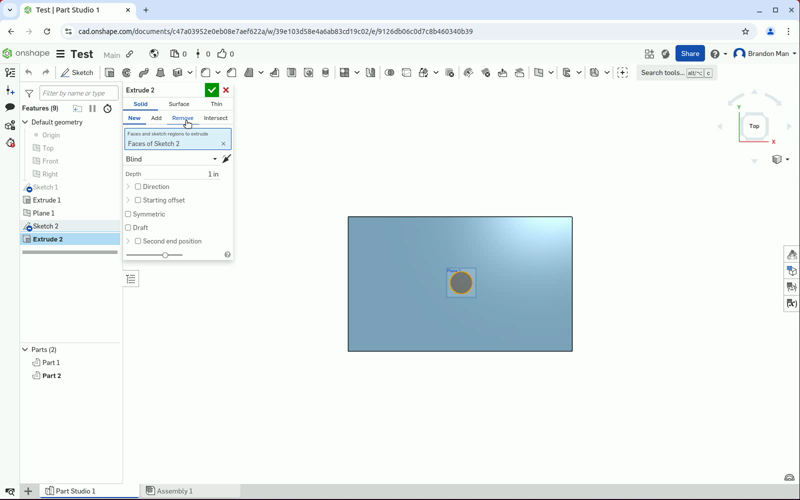
click(186, 120)
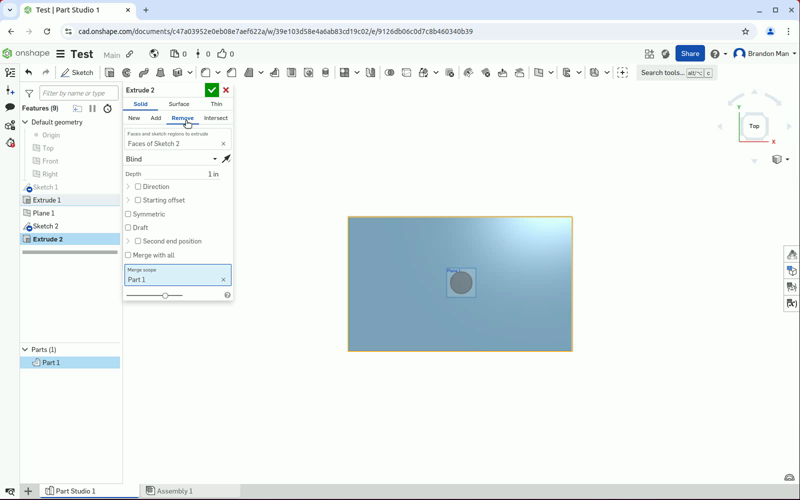
key(tab, 4)
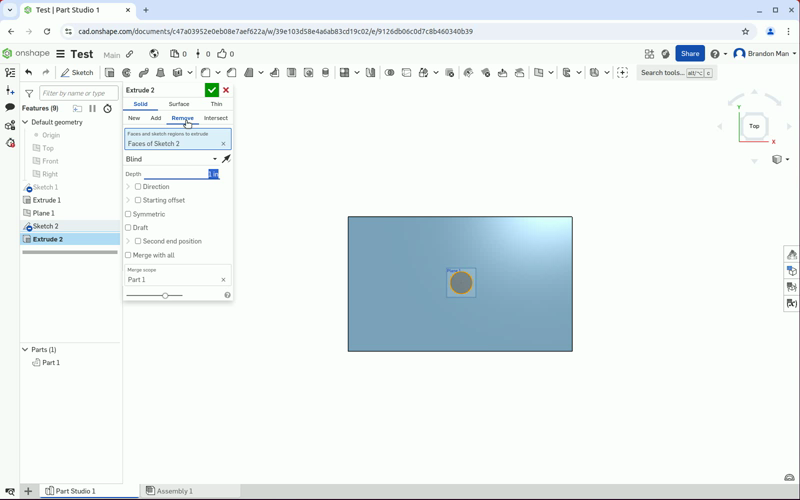
text(18.535)
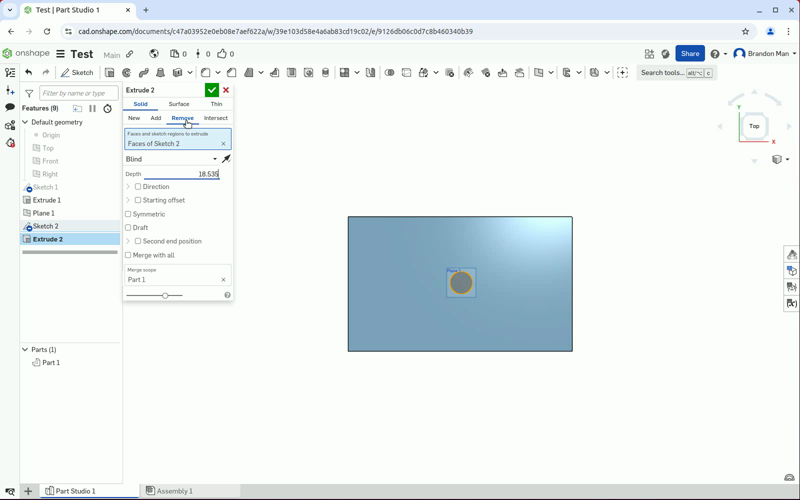
key(tab, 6)
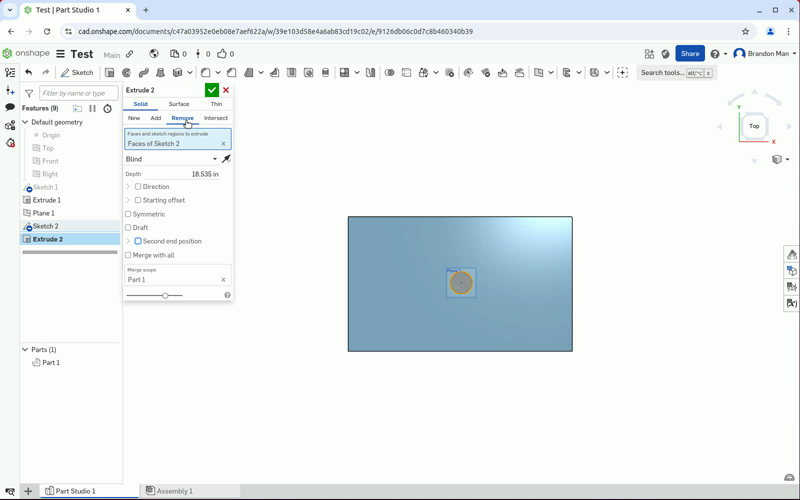
key(space)
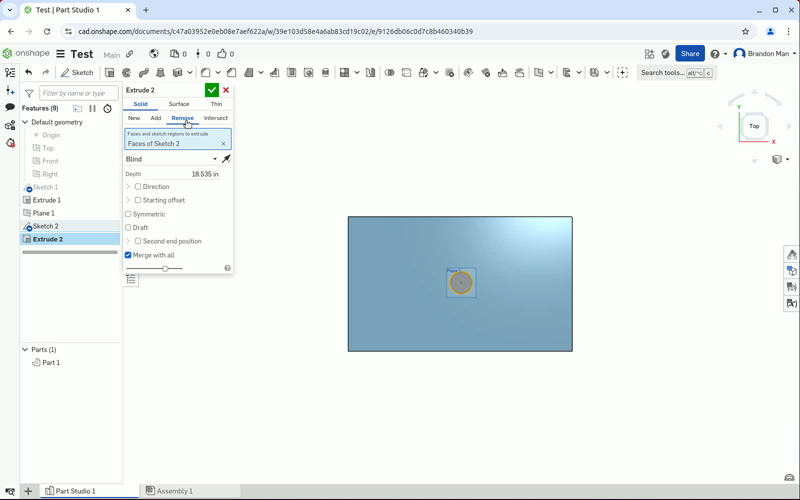
key(enter)
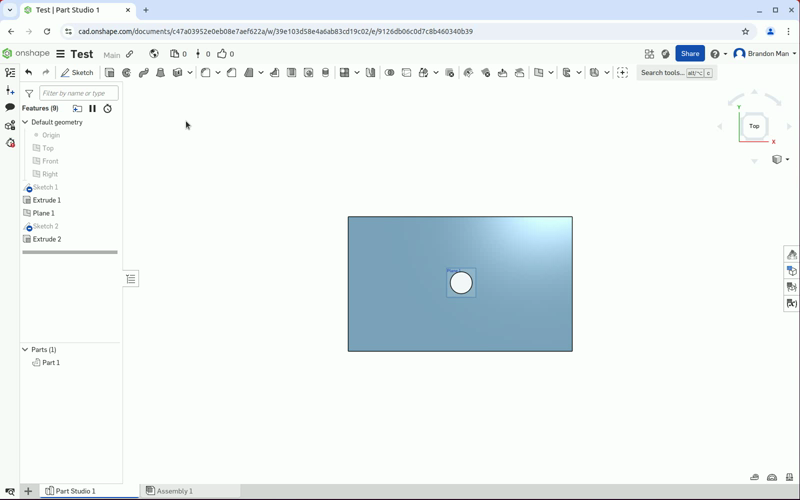
key(shift+h)
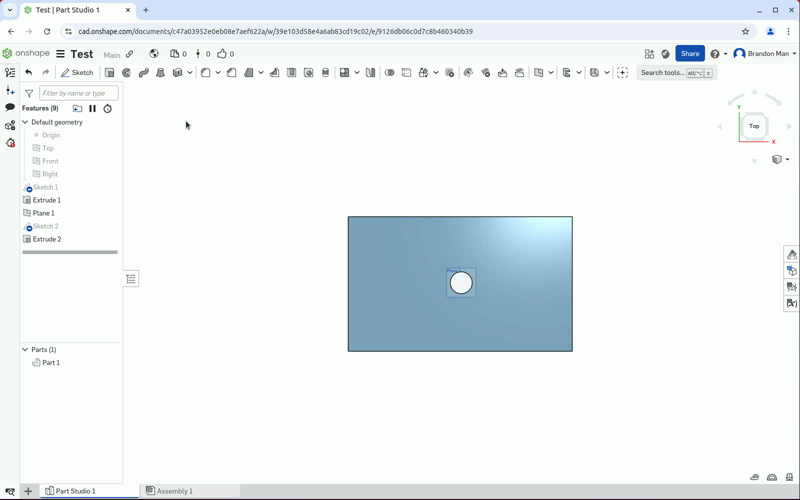
key(shift+h)
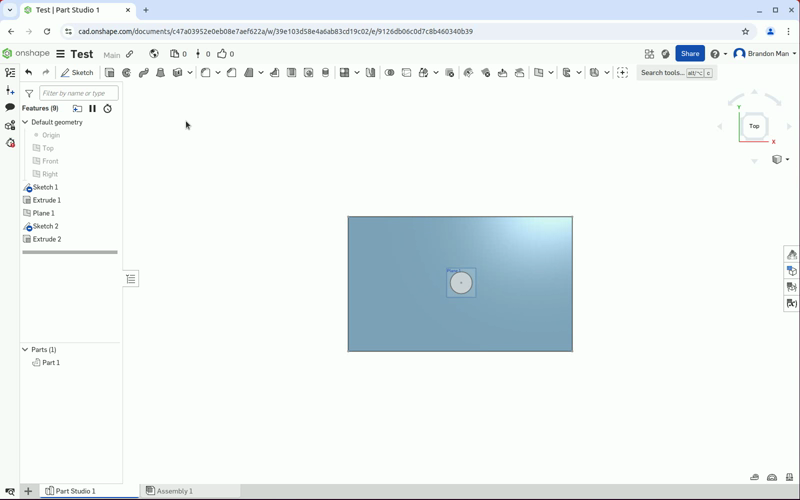
key(shift+7)
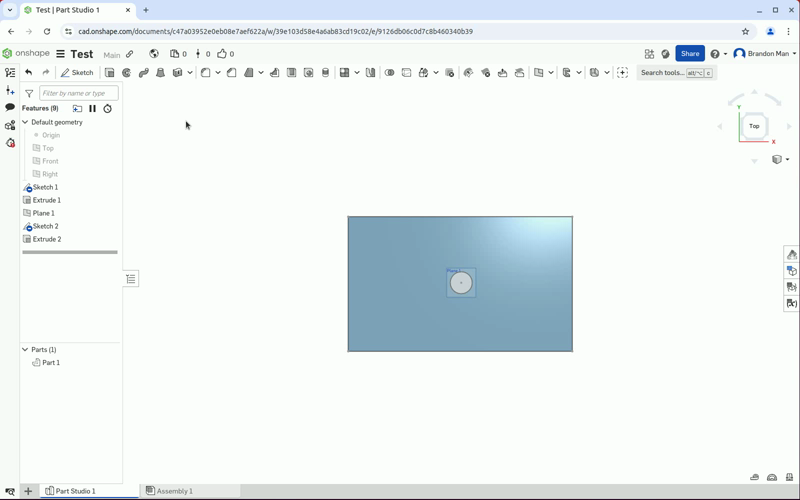
key(up, 3)
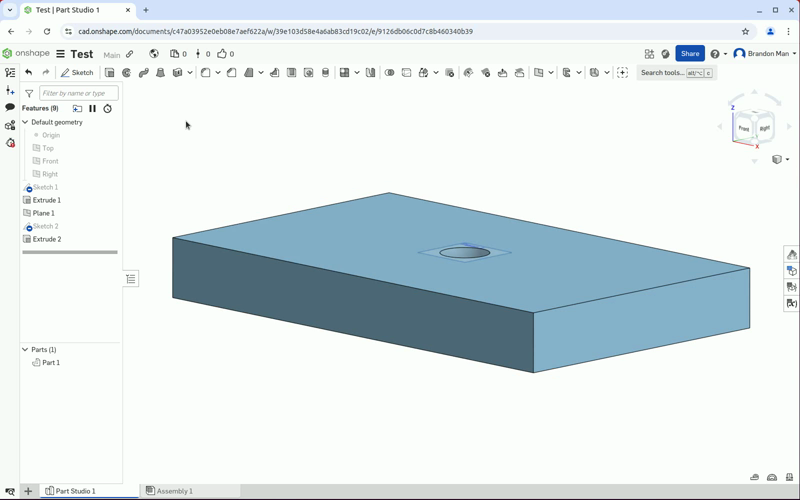
key(left, 3)
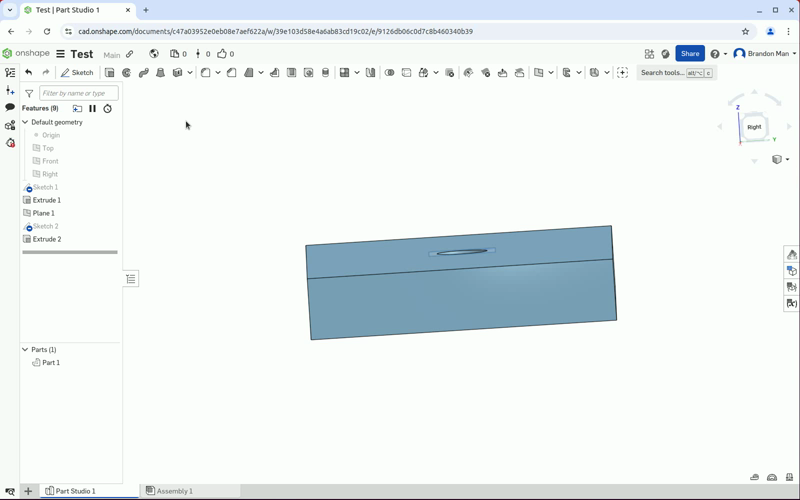
key(right, 3)
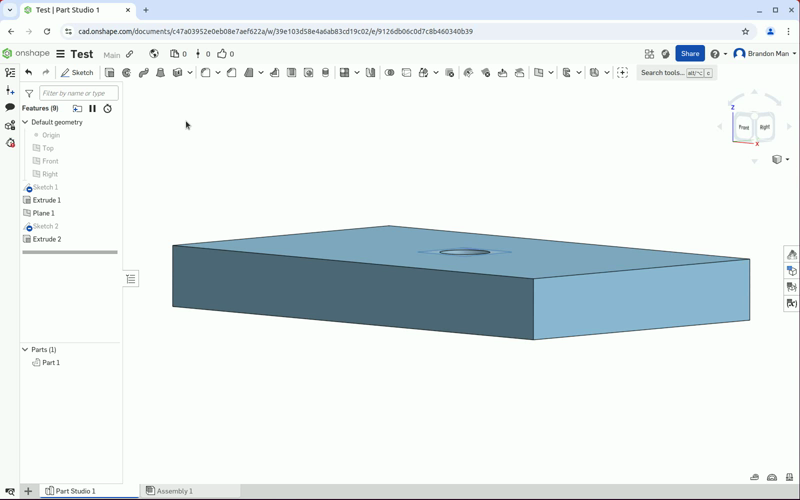
key(down, 3)
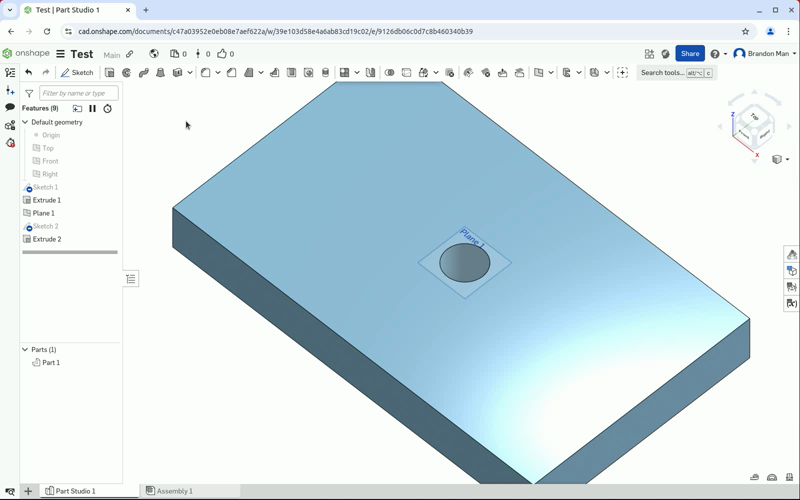
mouse_move(73, 189)
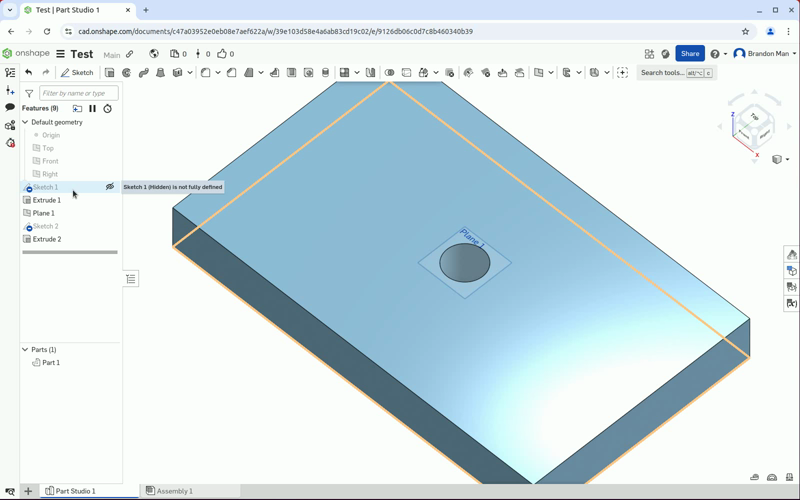
click(73, 189)